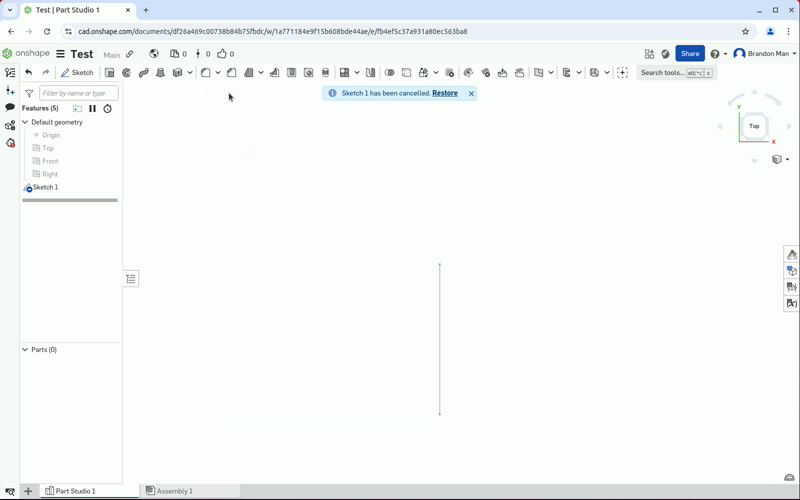
key(shift+h)
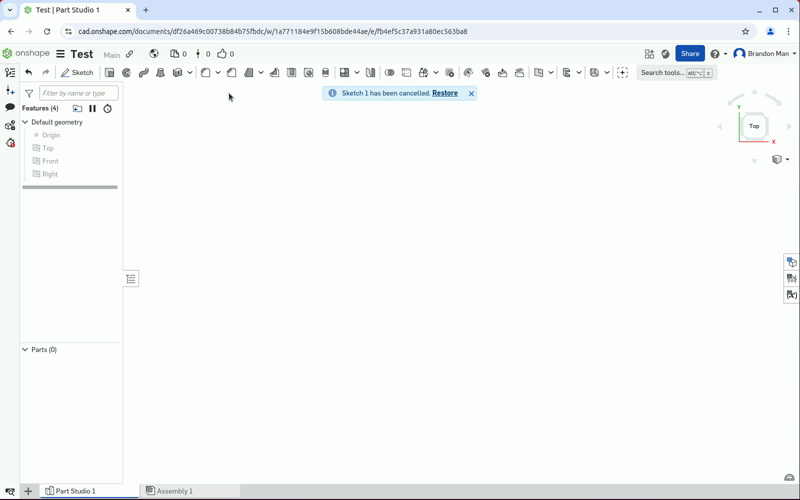
mouse_move(73, 352)
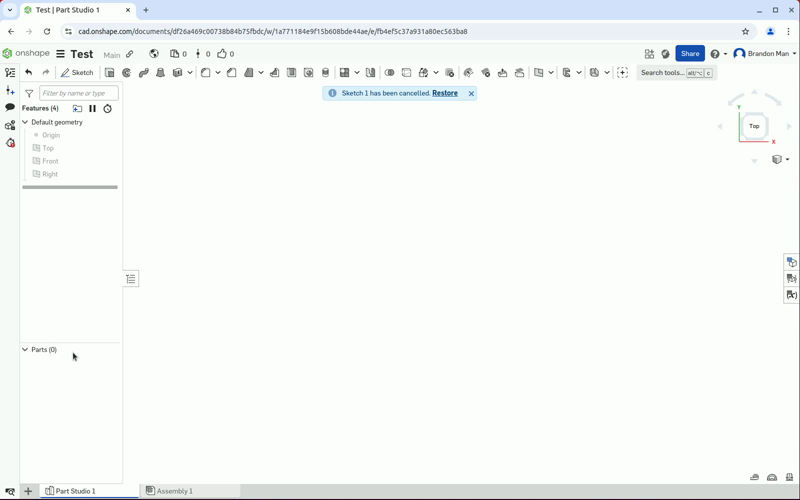
key(y)
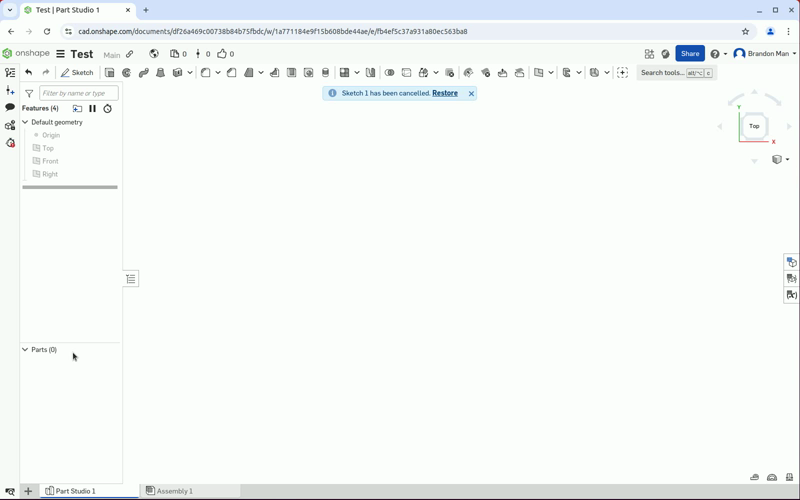
key(shift+p)
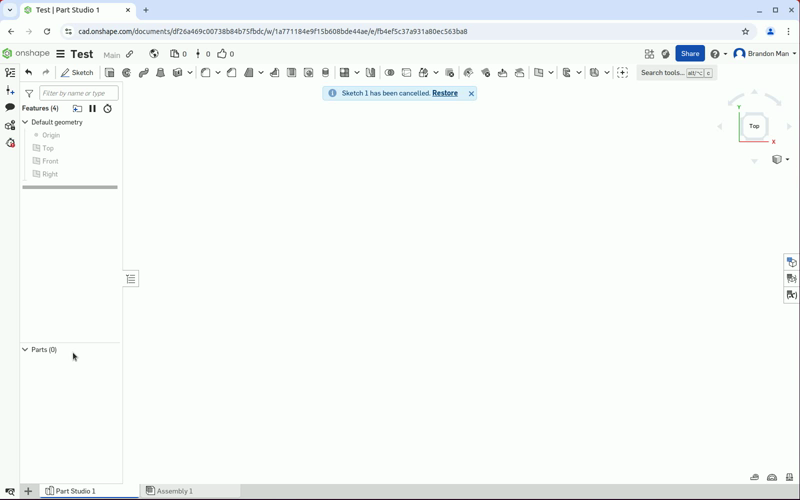
key(space)
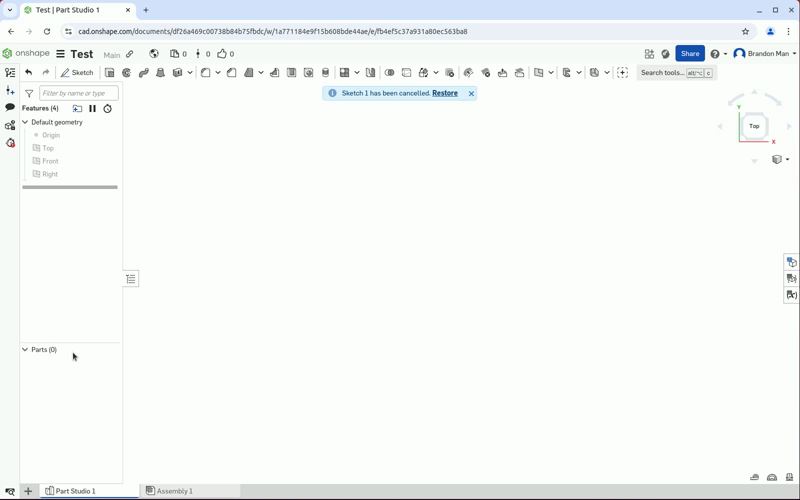
key_down(shift)
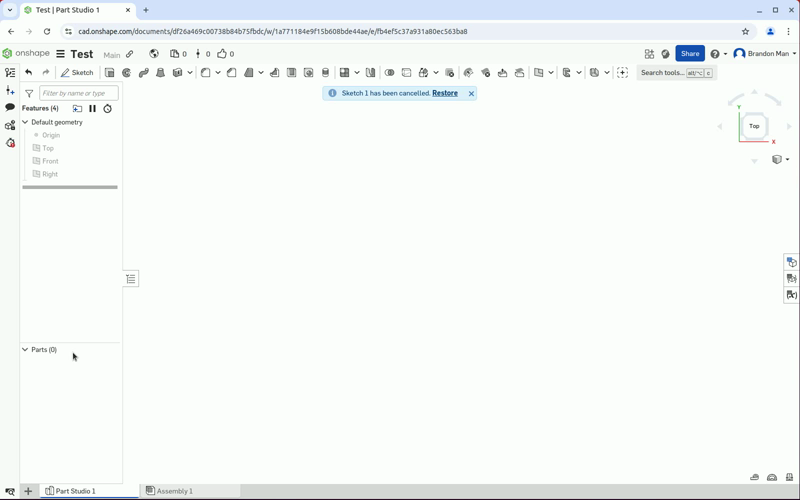
key(up)
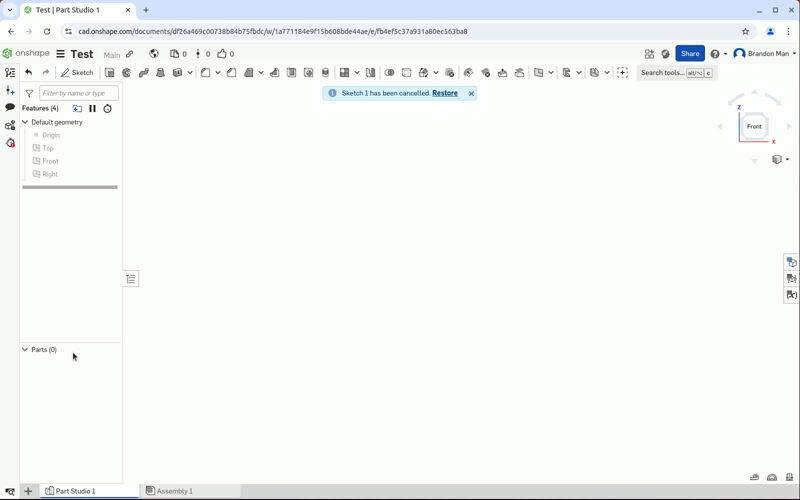
key_up(shift)
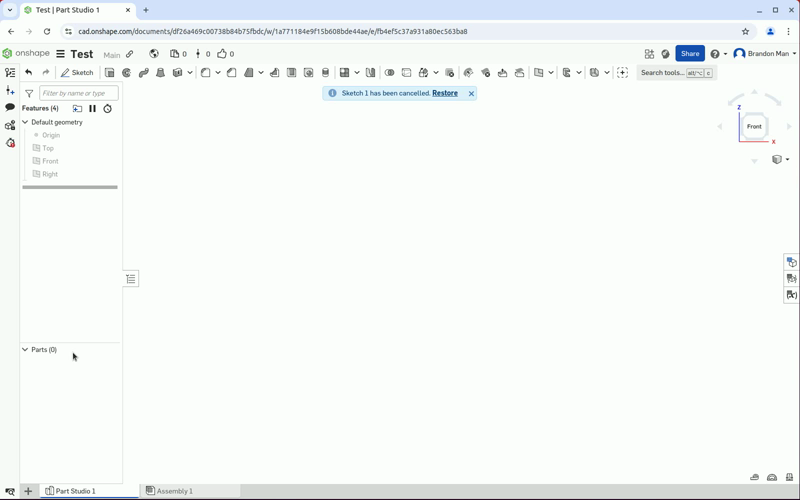
mouse_move(73, 352)
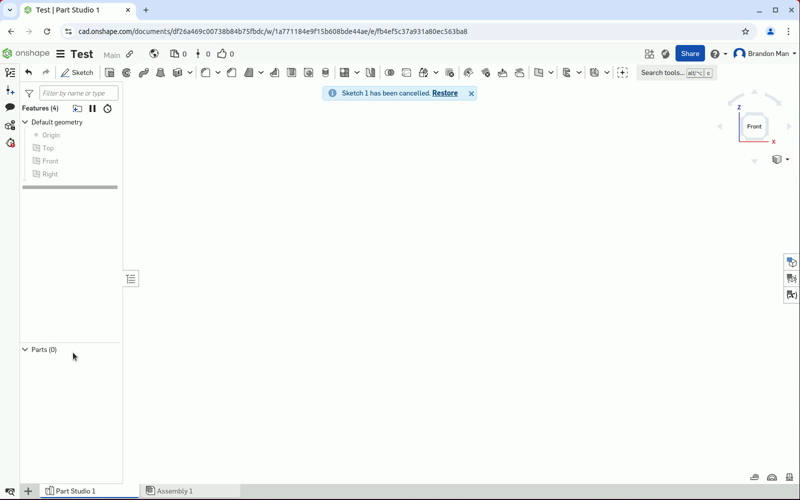
key(shift+y)
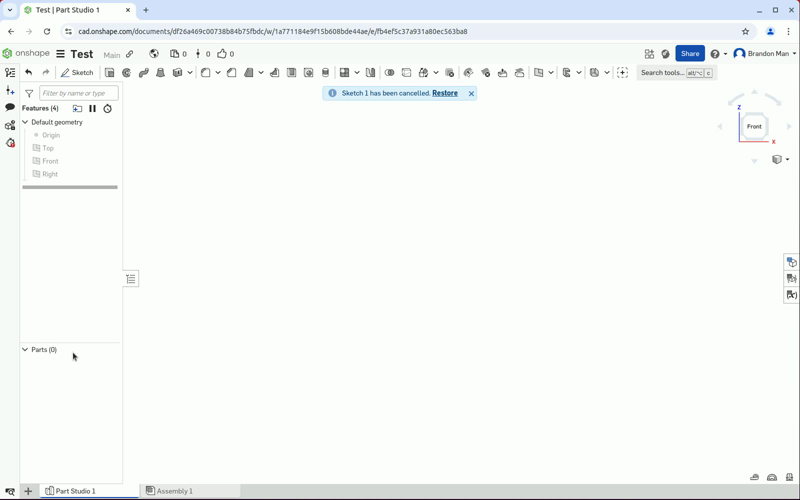
key(shift+s)
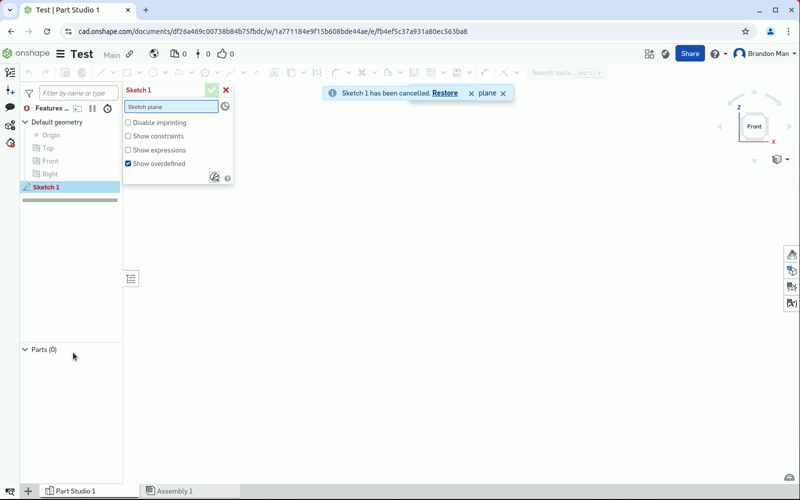
mouse_move(73, 163)
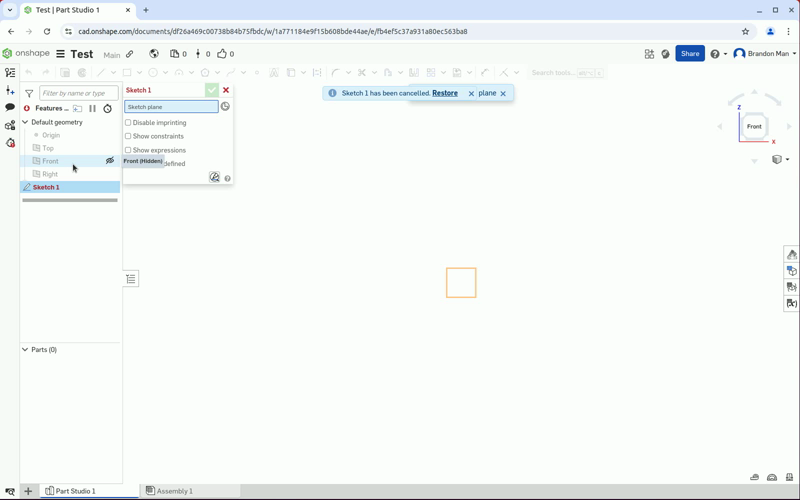
click(73, 163)
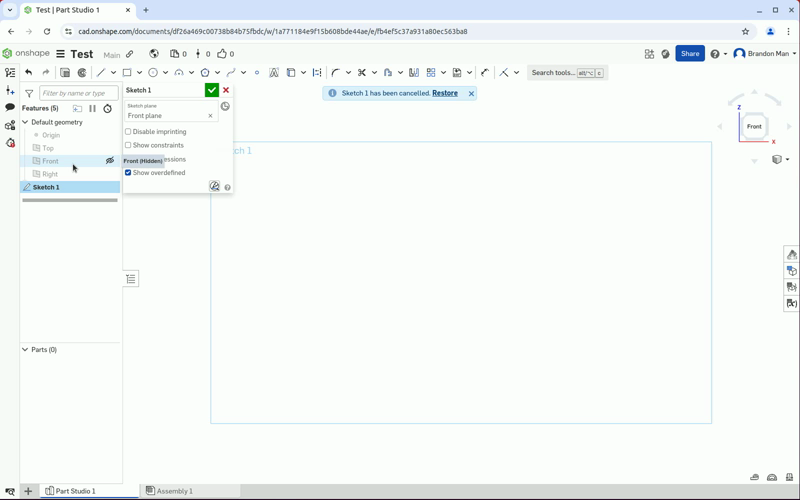
mouse_move(73, 352)
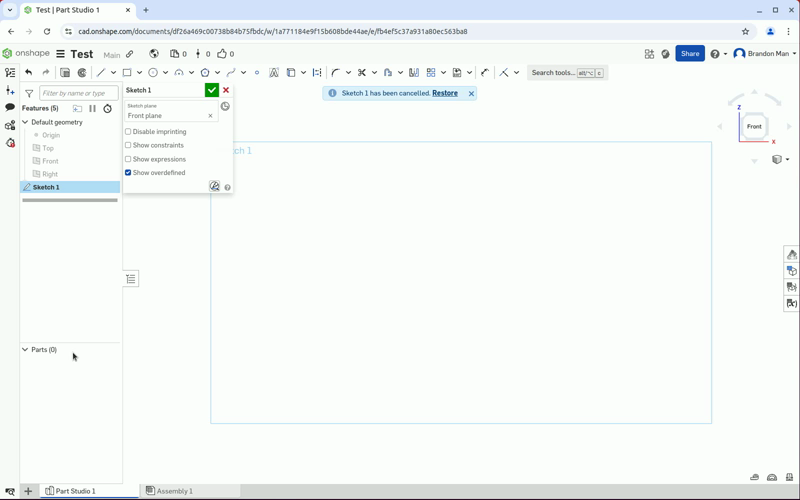
key(y)
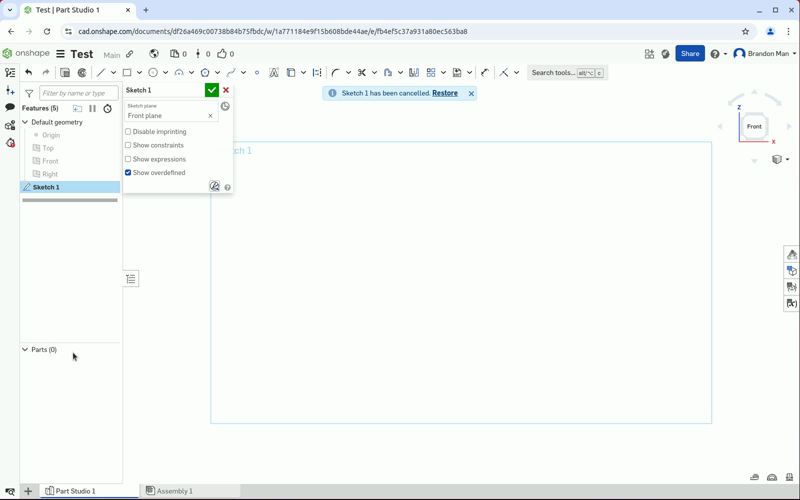
key(l)
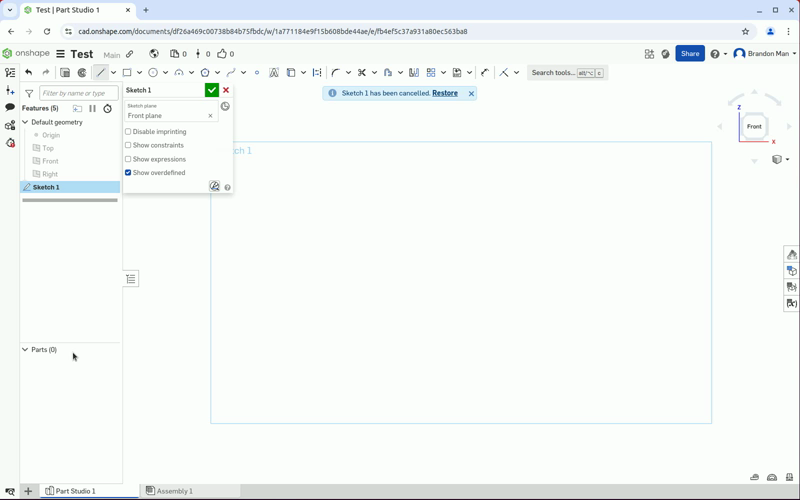
key_down(shift)
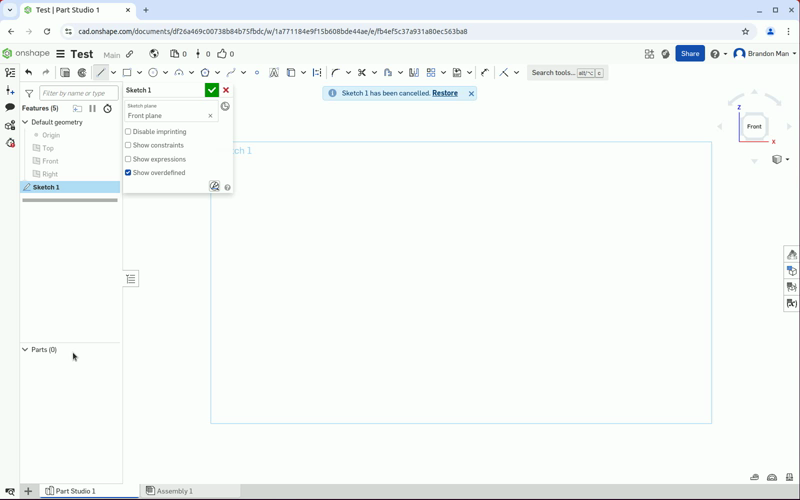
mouse_move(384, 267)
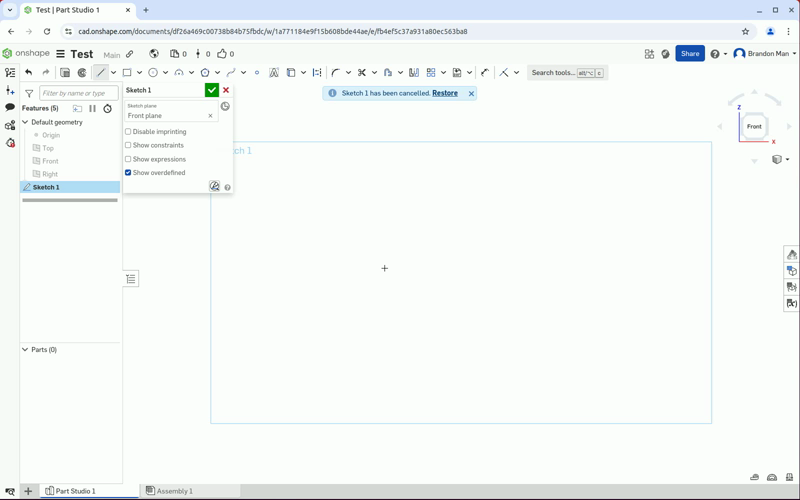
click(384, 267)
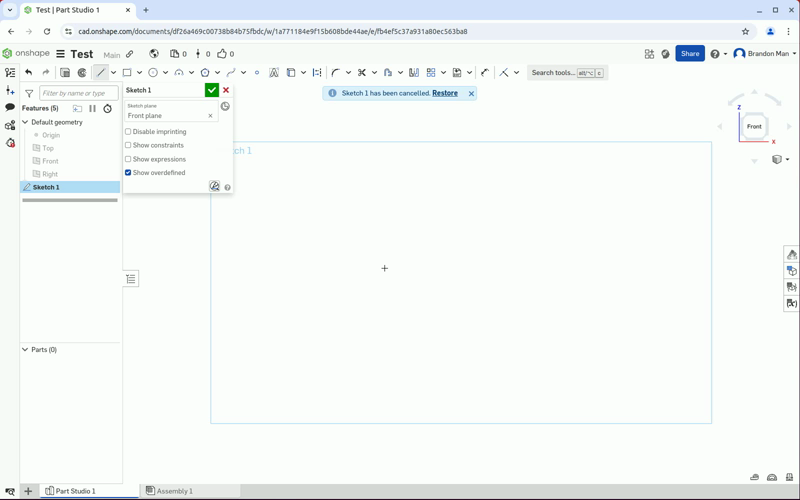
key_up(shift)
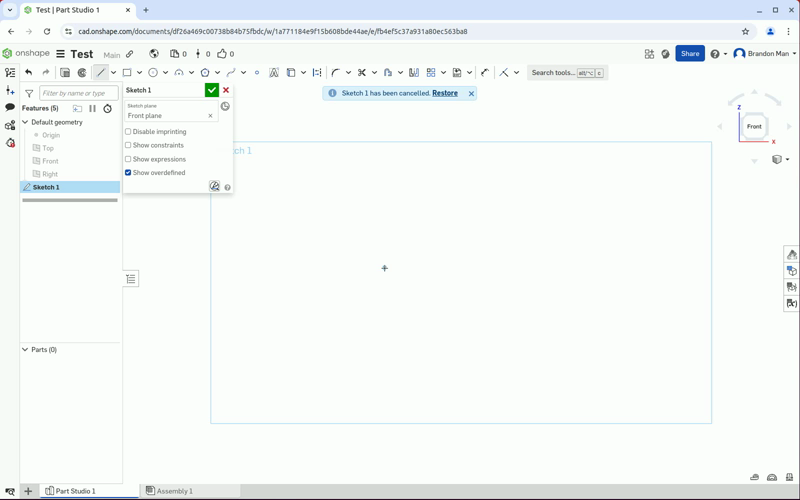
key_down(shift)
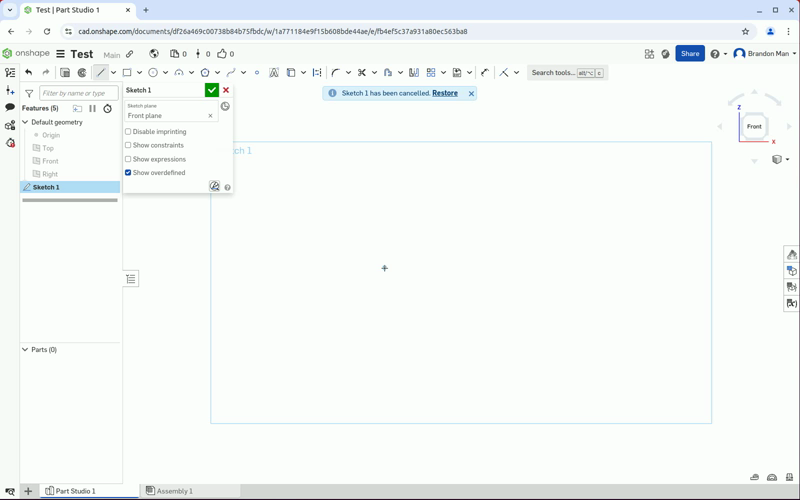
mouse_move(414, 267)
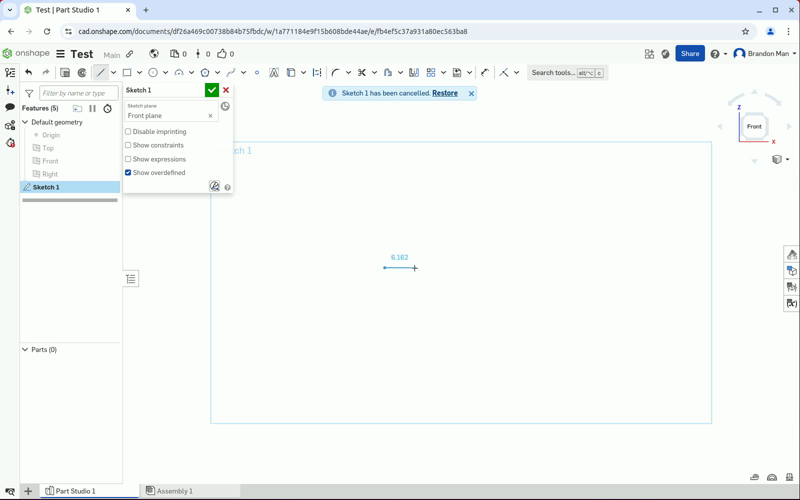
mouse_move(409, 267)
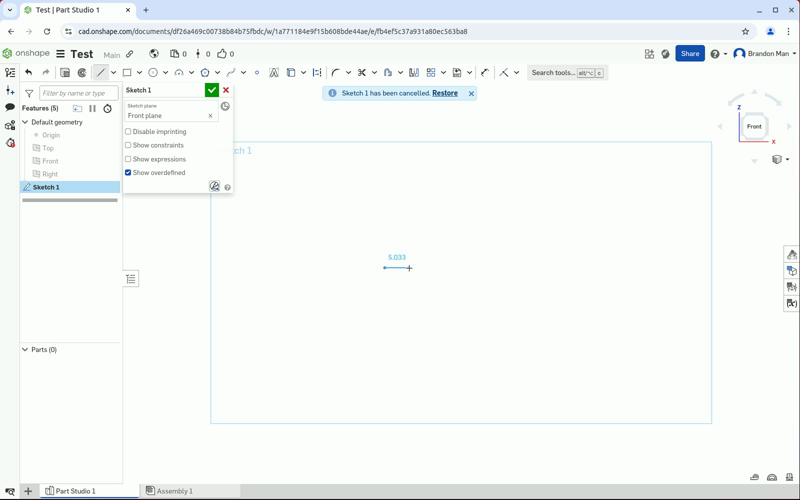
click(409, 267)
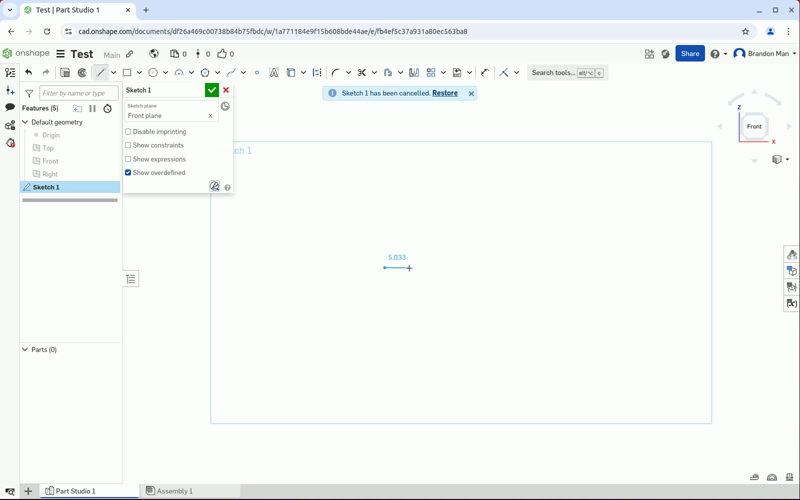
key_up(shift)
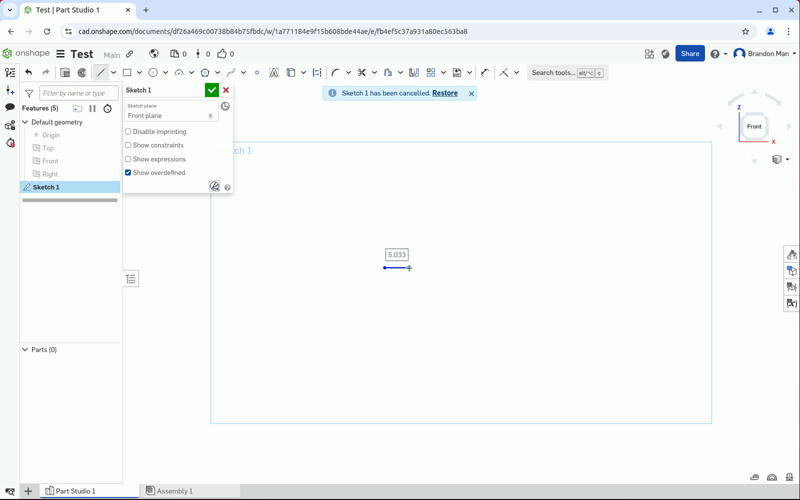
key_down(shift)
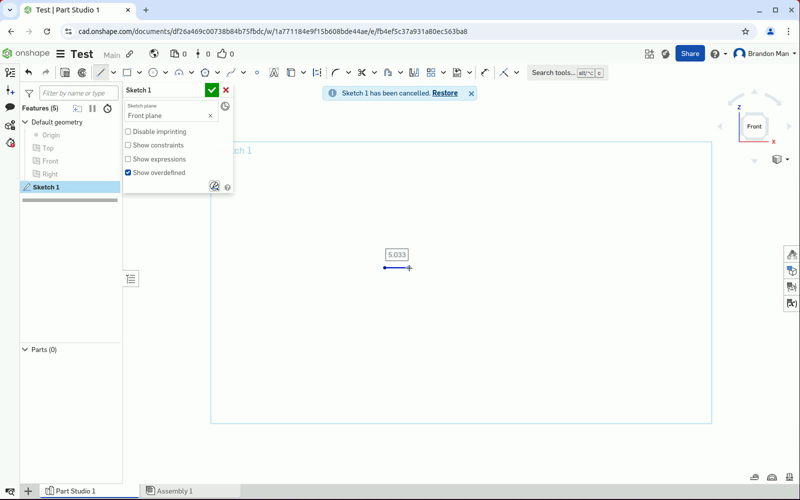
mouse_move(439, 267)
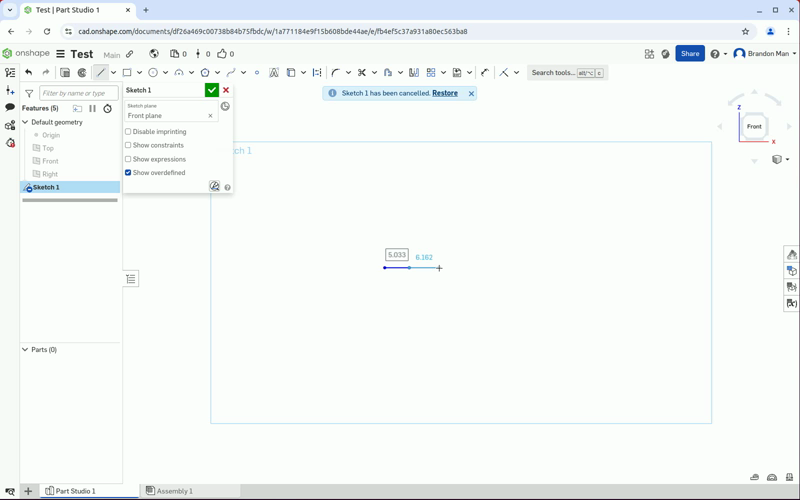
mouse_move(433, 267)
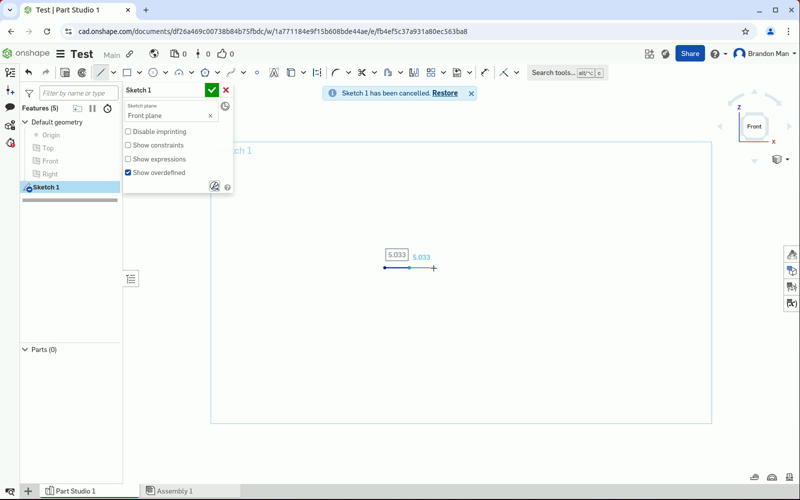
click(433, 267)
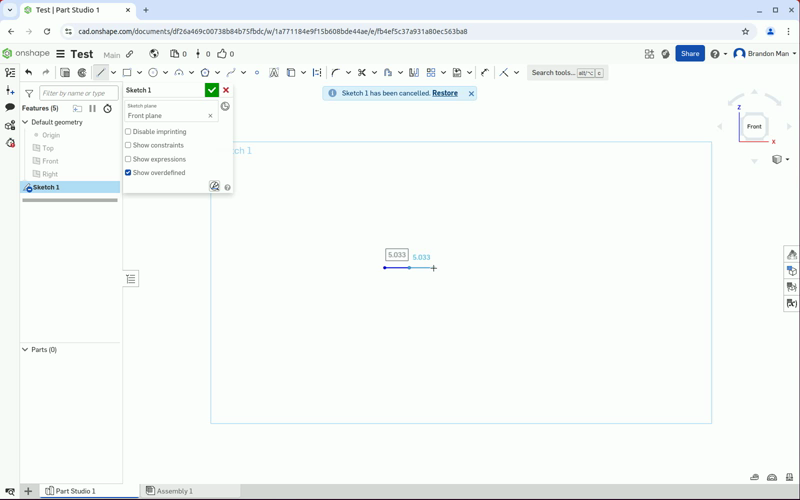
key_up(shift)
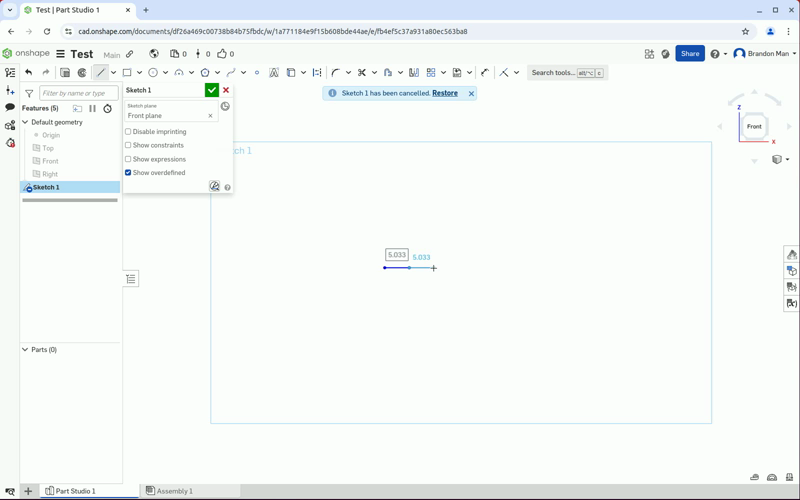
key_down(shift)
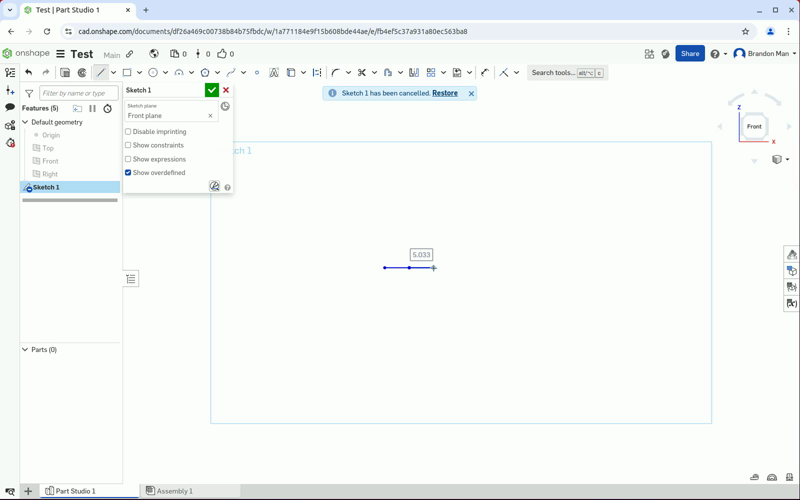
mouse_move(463, 267)
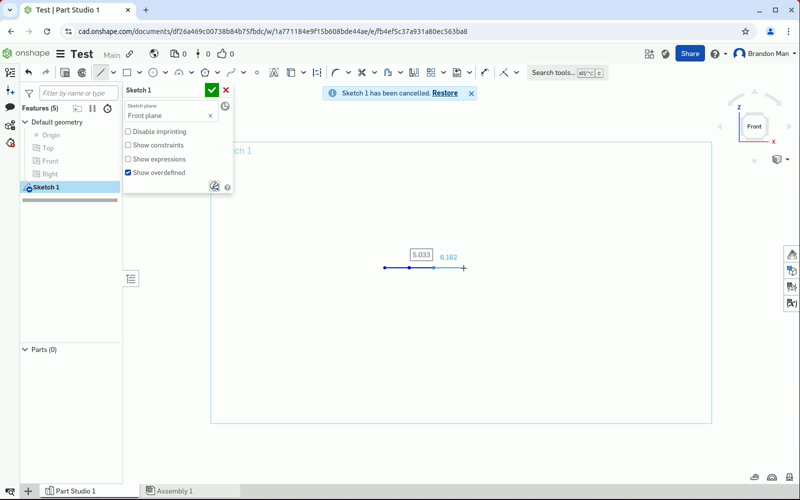
mouse_move(457, 267)
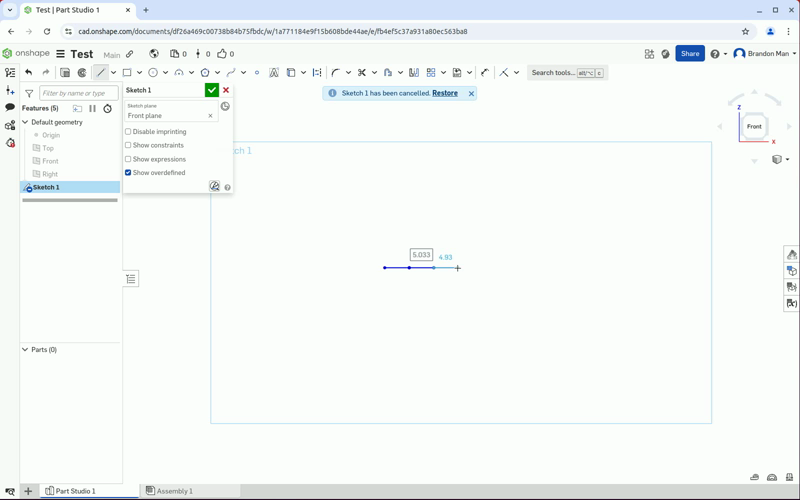
click(457, 267)
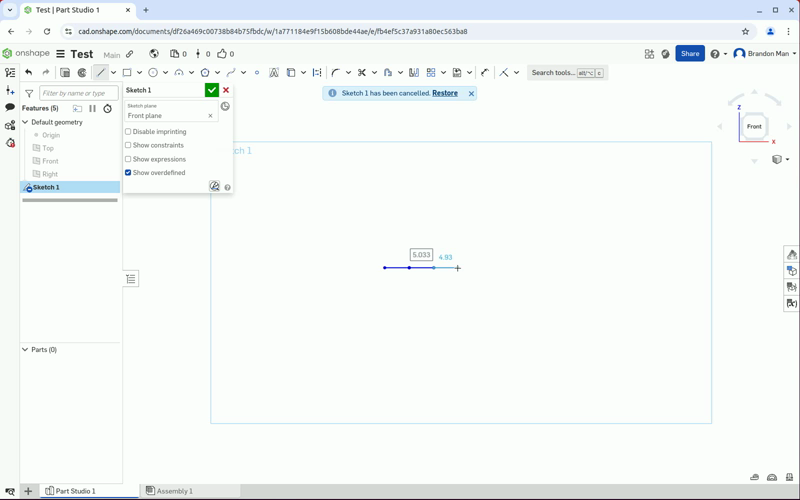
key_up(shift)
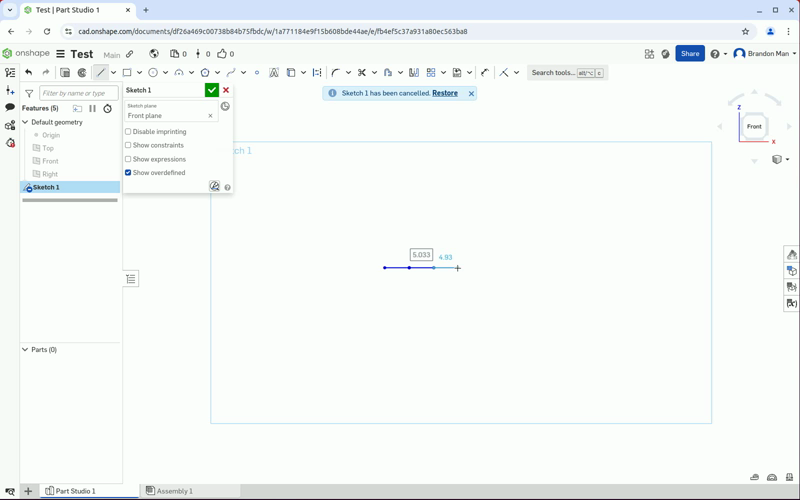
key_down(shift)
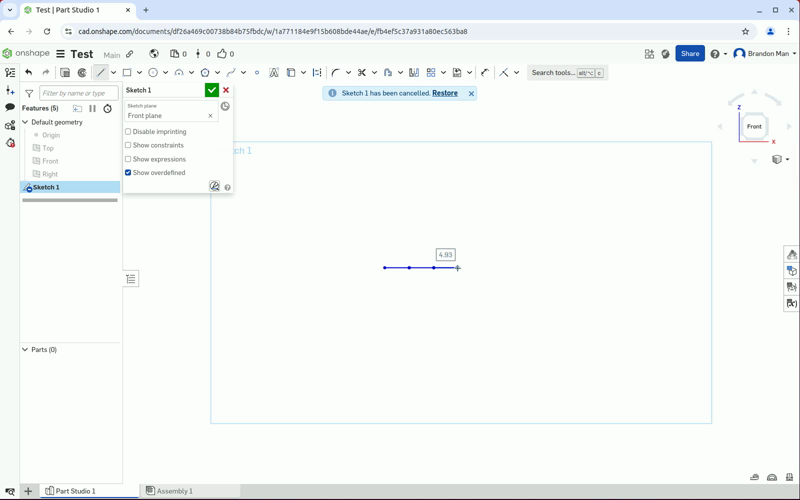
mouse_move(487, 267)
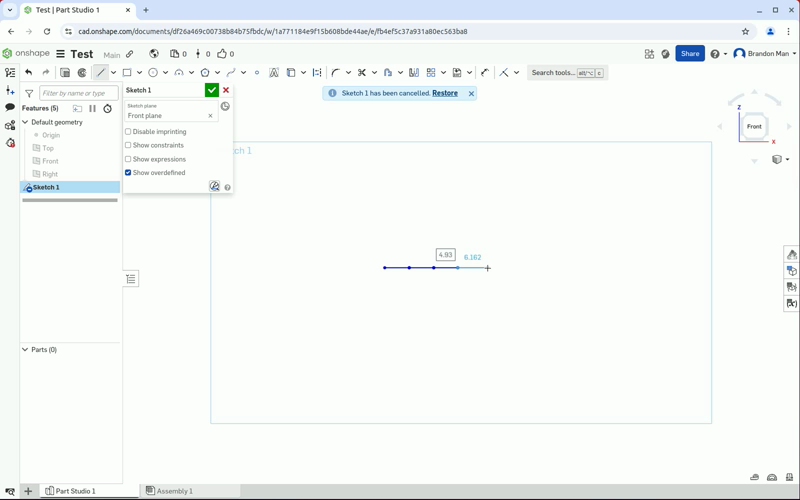
mouse_move(482, 267)
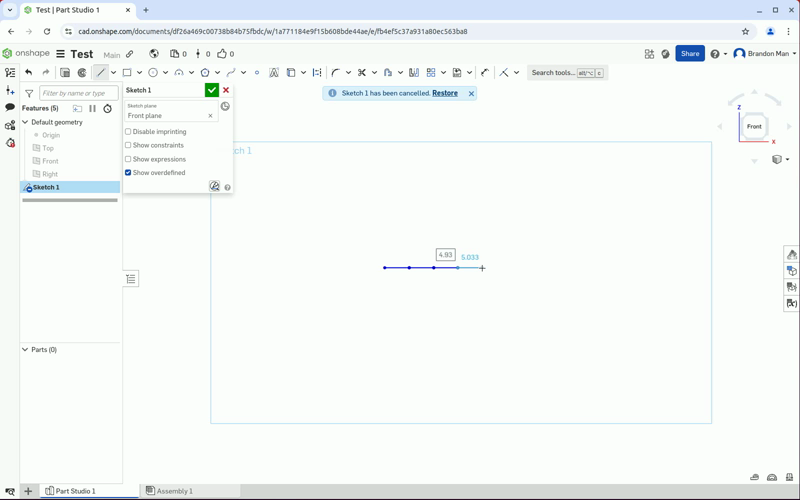
click(482, 267)
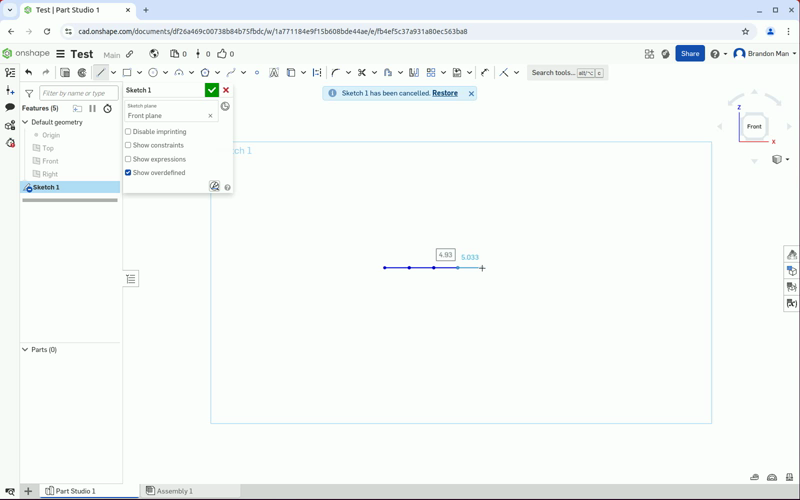
key_up(shift)
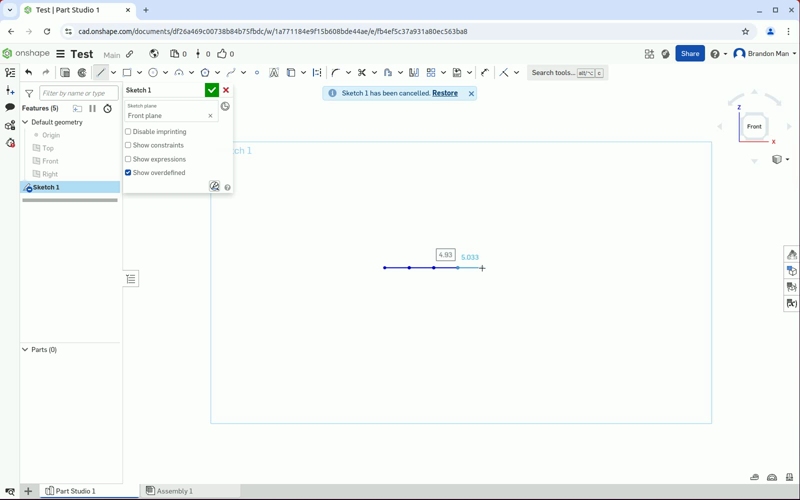
key_down(shift)
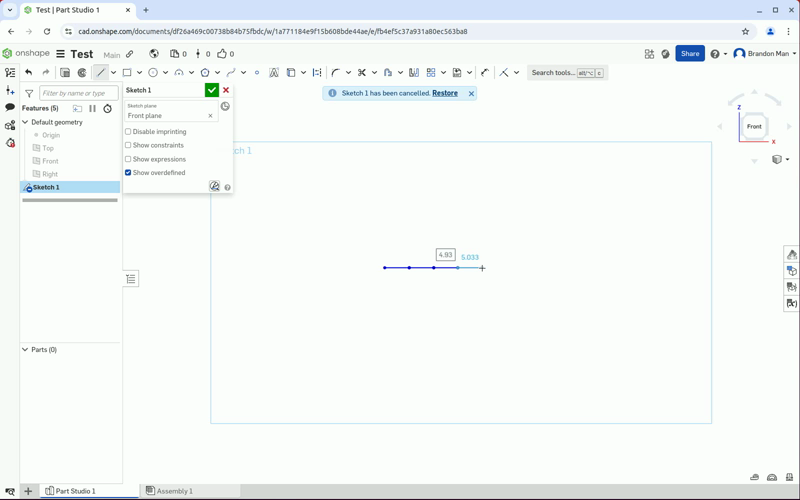
mouse_move(457, 170)
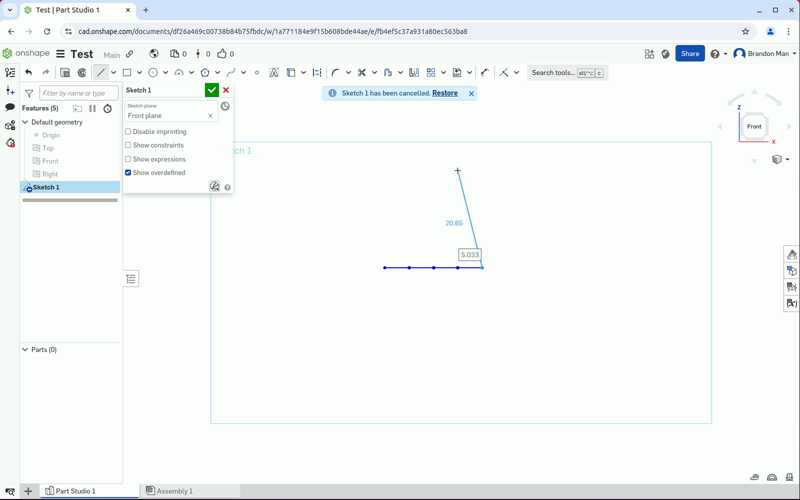
click(457, 170)
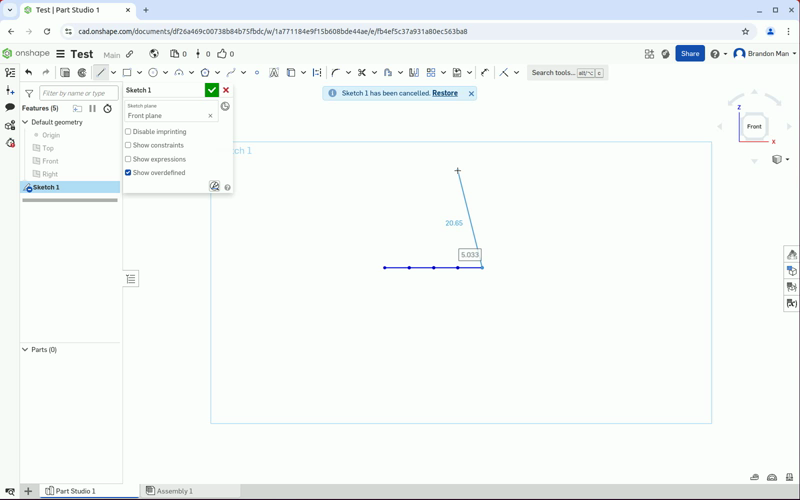
key_up(shift)
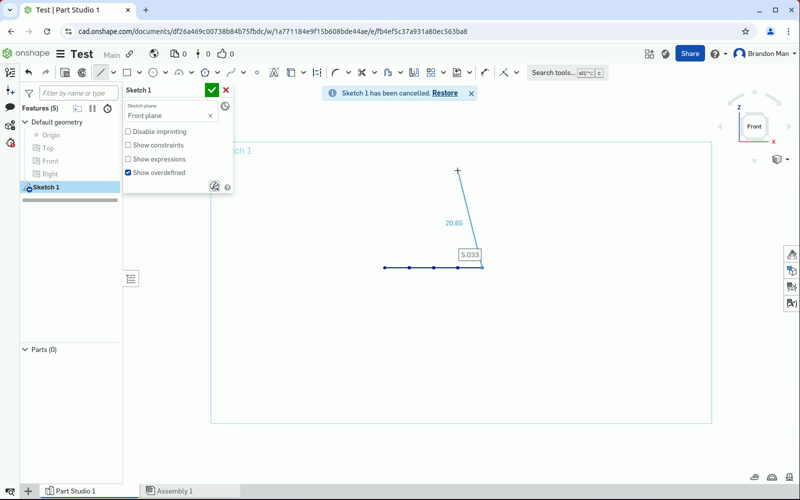
key_down(shift)
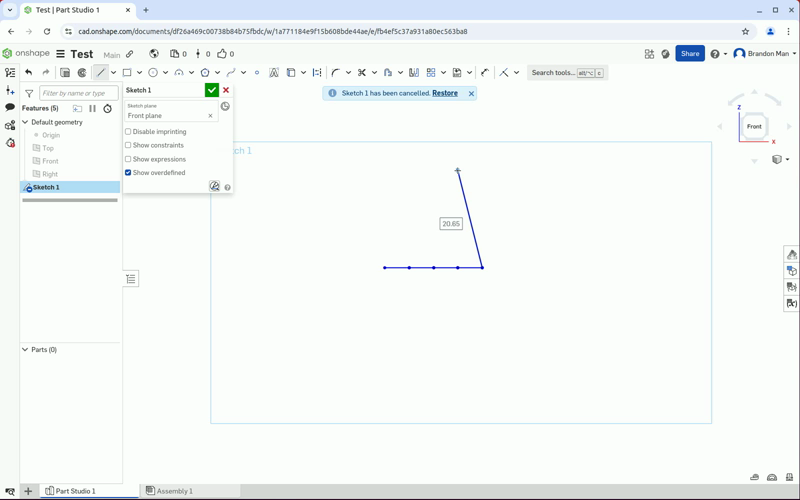
mouse_move(487, 170)
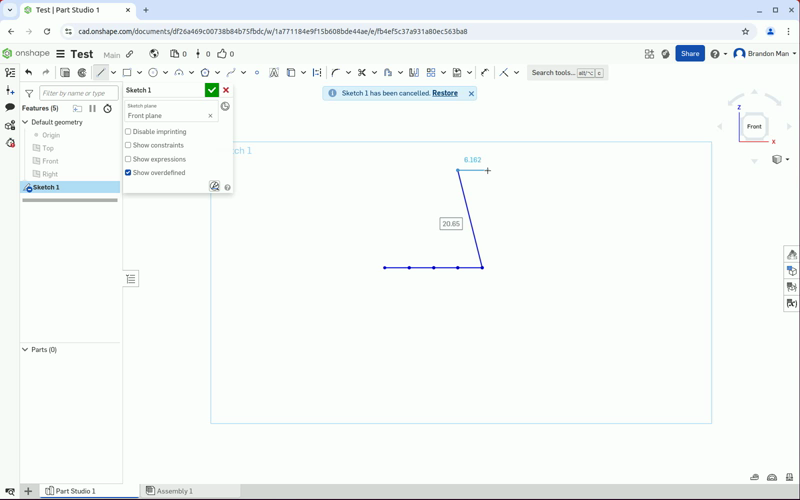
mouse_move(409, 170)
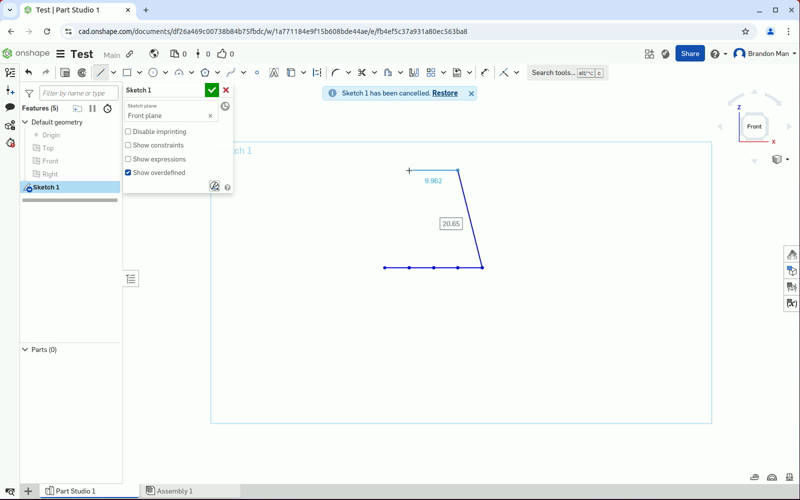
click(409, 170)
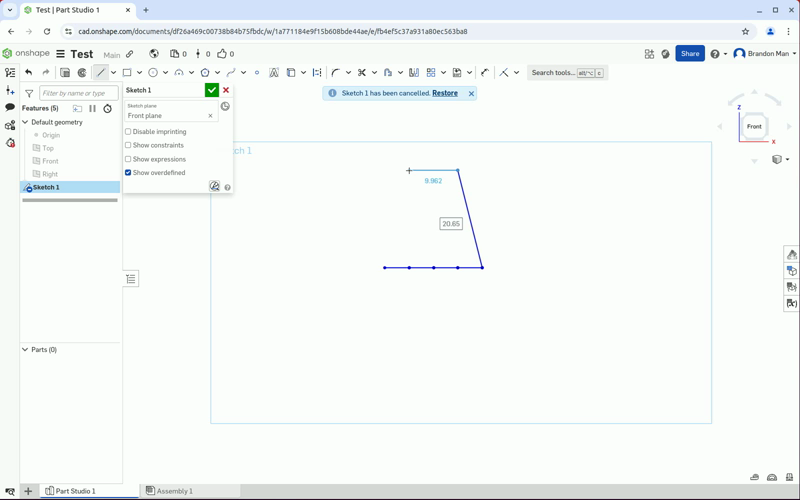
key_up(shift)
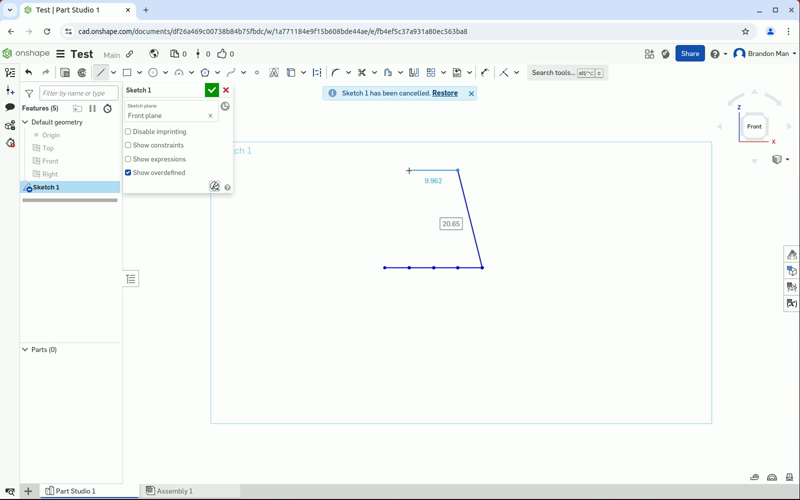
key_down(shift)
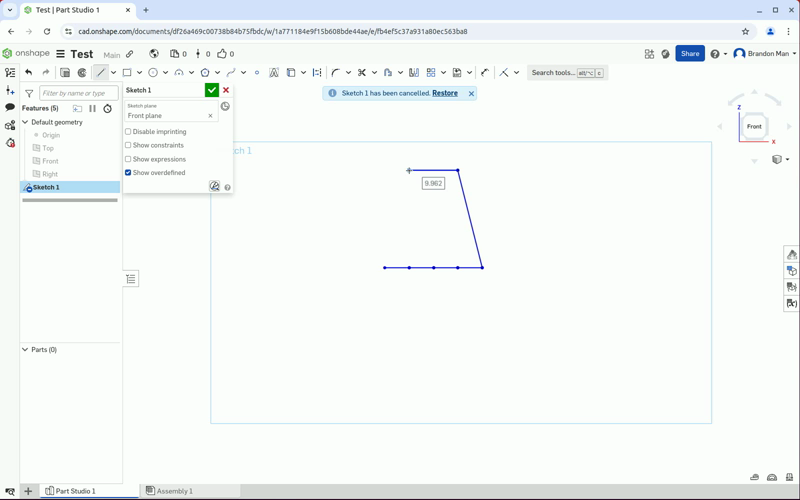
mouse_move(384, 267)
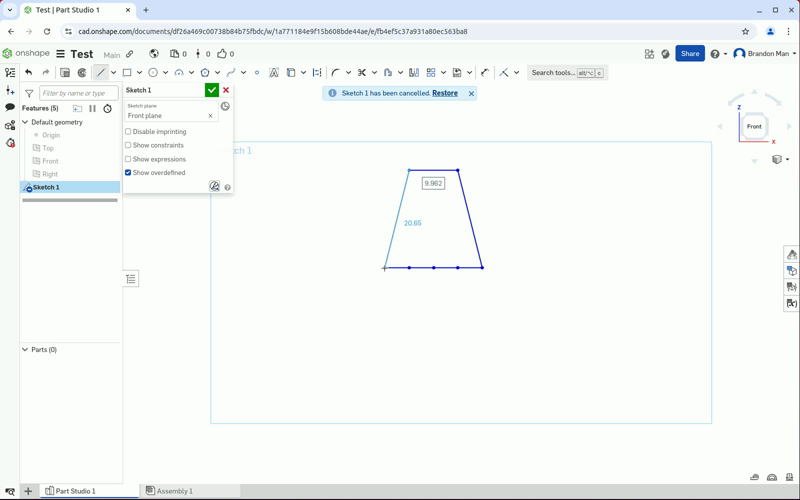
key_up(shift)
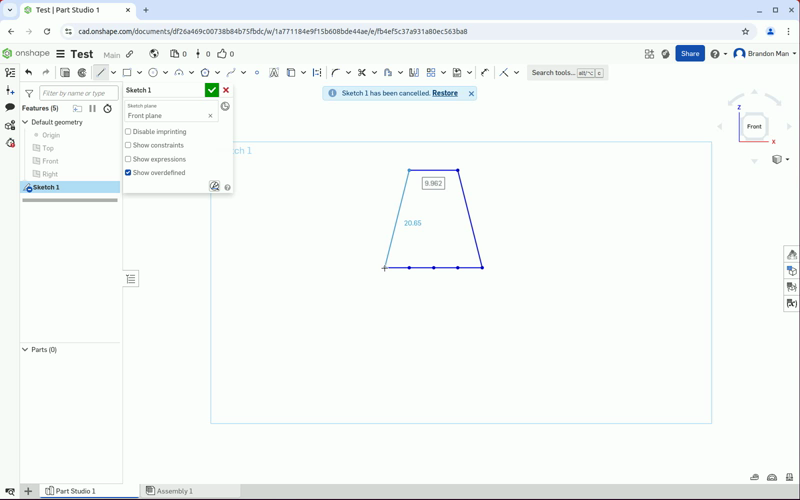
click(384, 267)
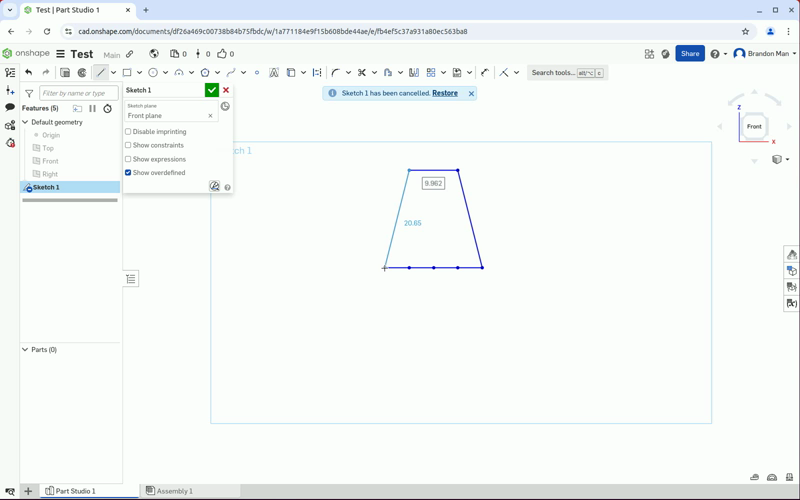
key(esc)
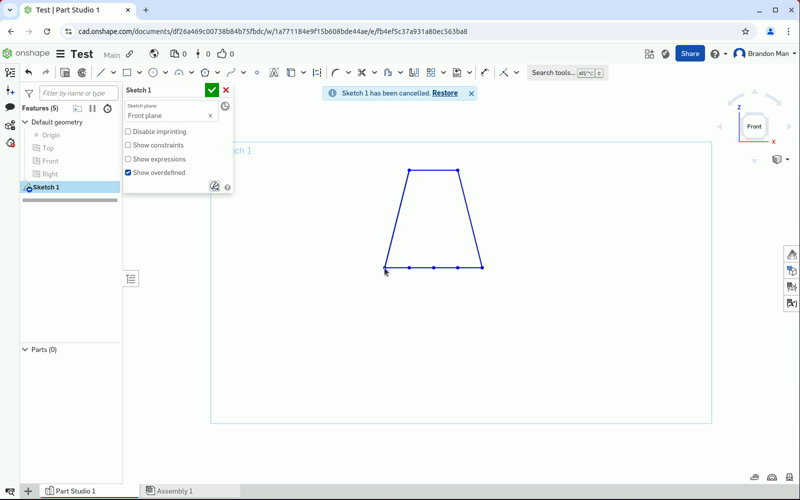
mouse_move(406, 203)
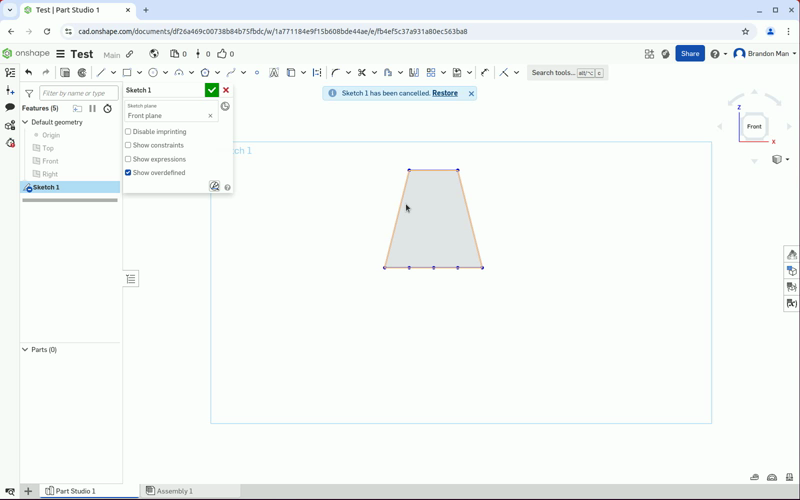
click(406, 203)
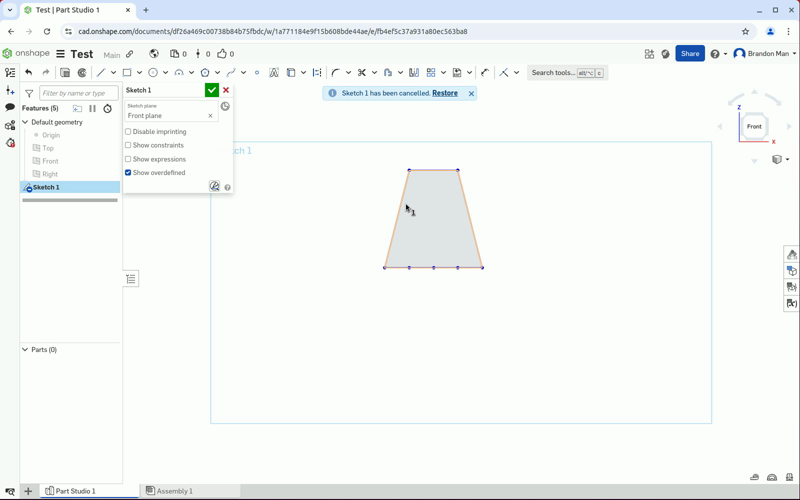
mouse_move(73, 352)
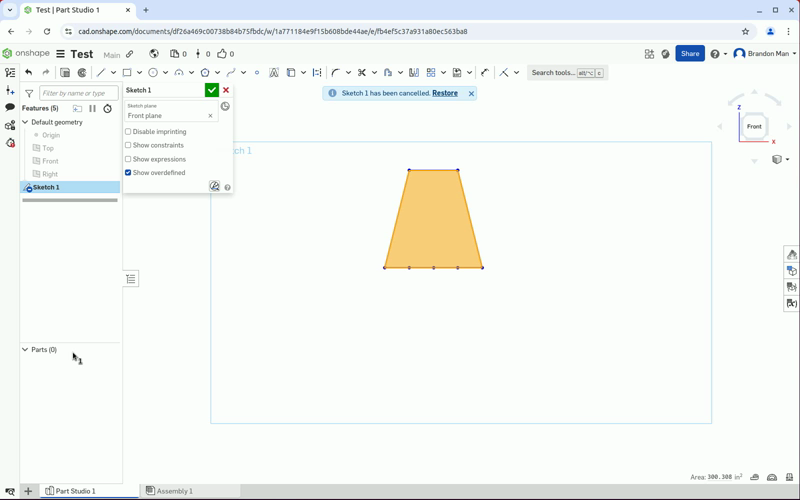
key(shift+y)
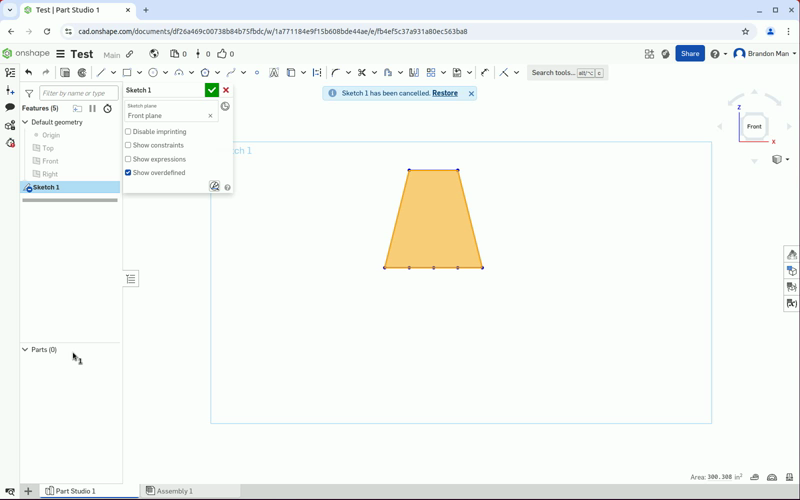
key(shift+e)
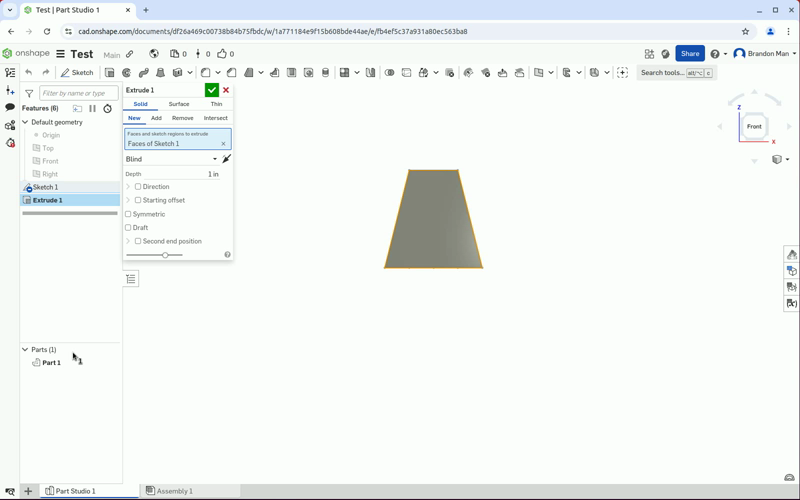
mouse_move(143, 106)
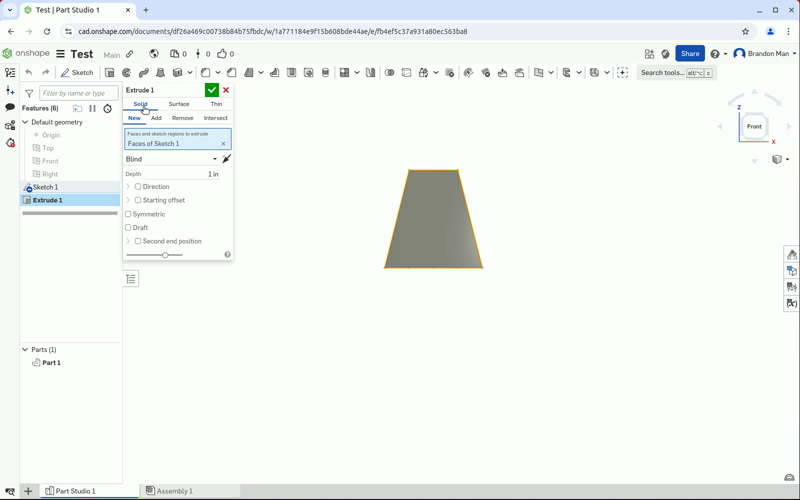
click(143, 106)
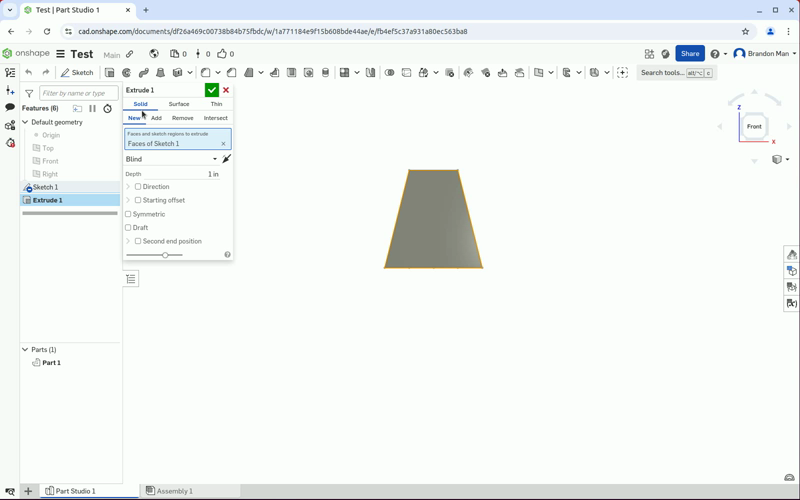
mouse_move(137, 120)
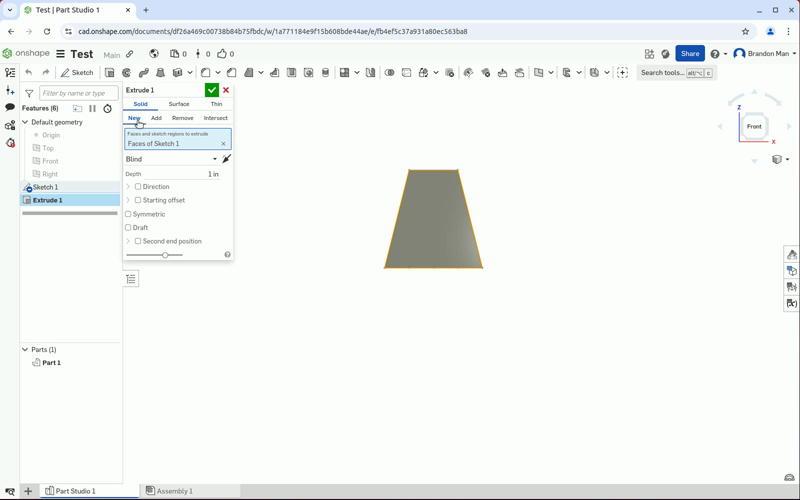
click(137, 120)
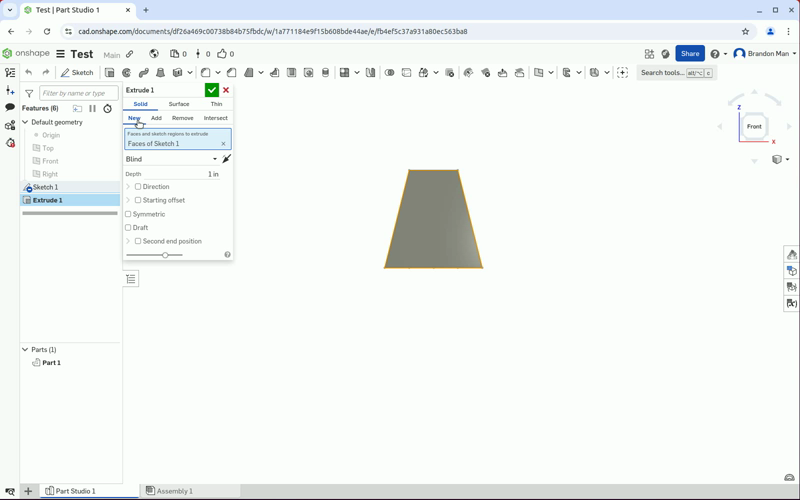
key(tab, 4)
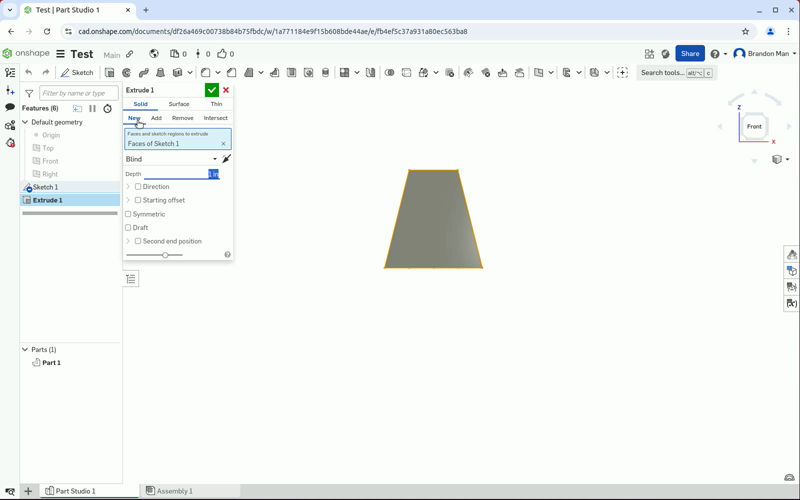
text(5.055)
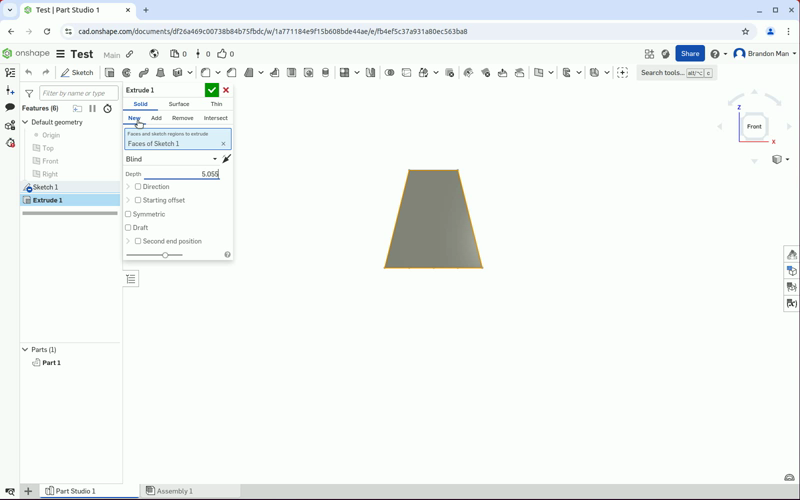
key(enter)
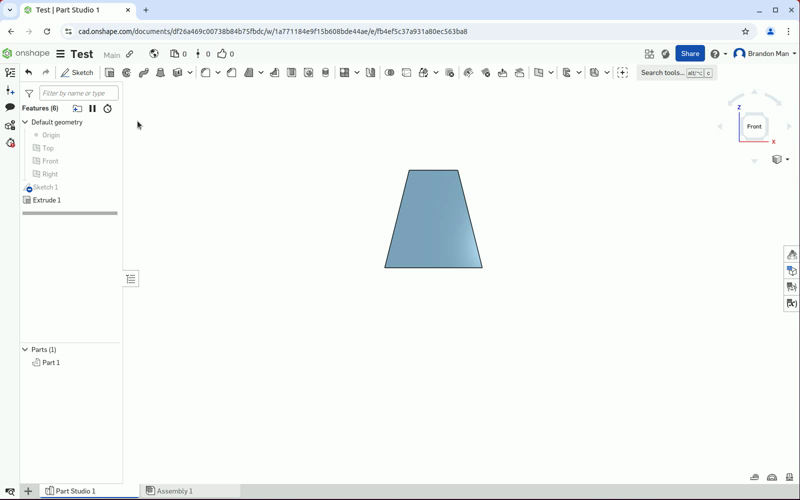
key(shift+h)
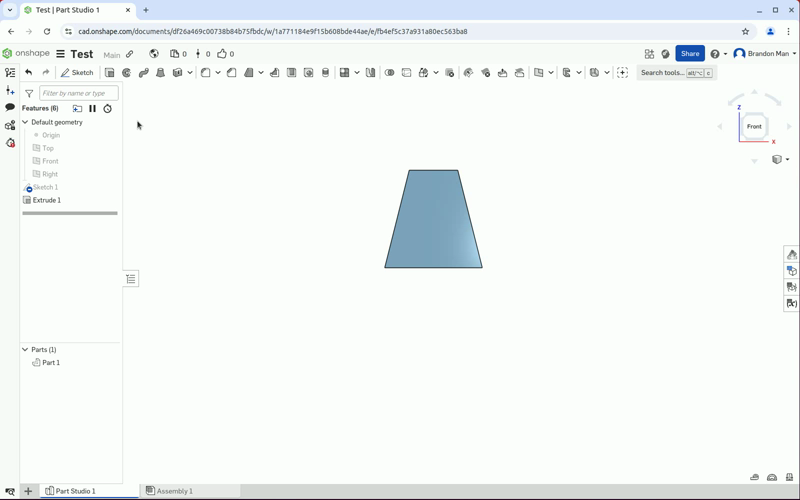
key(shift+h)
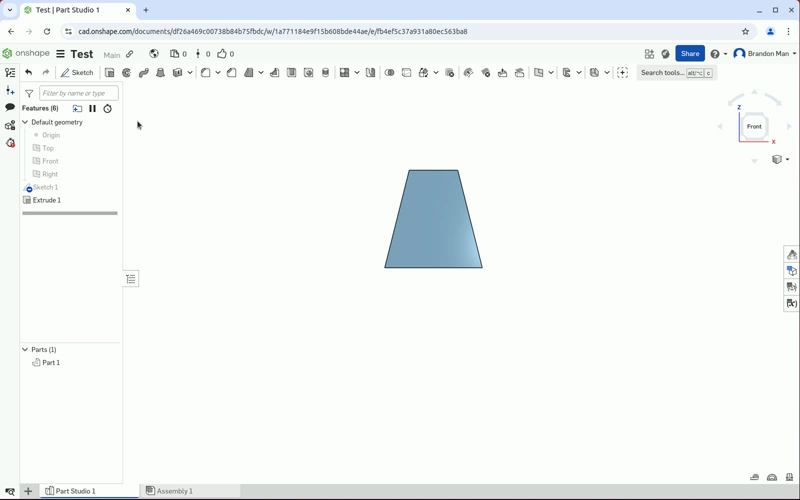
mouse_move(73, 189)
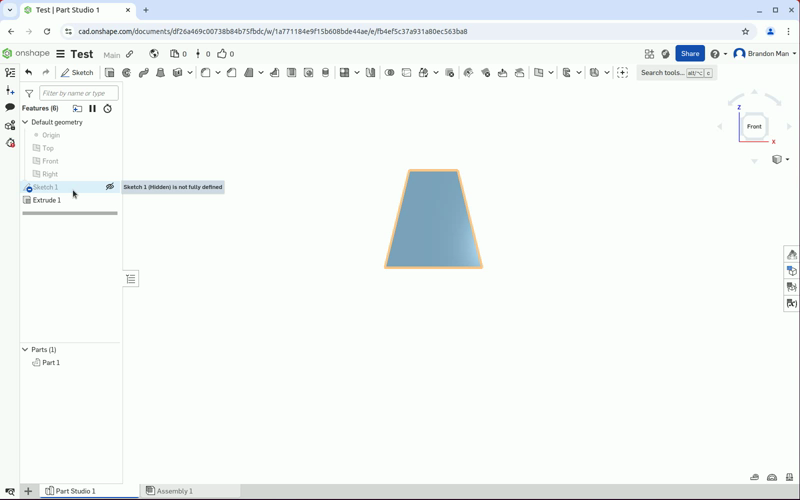
click(73, 189)
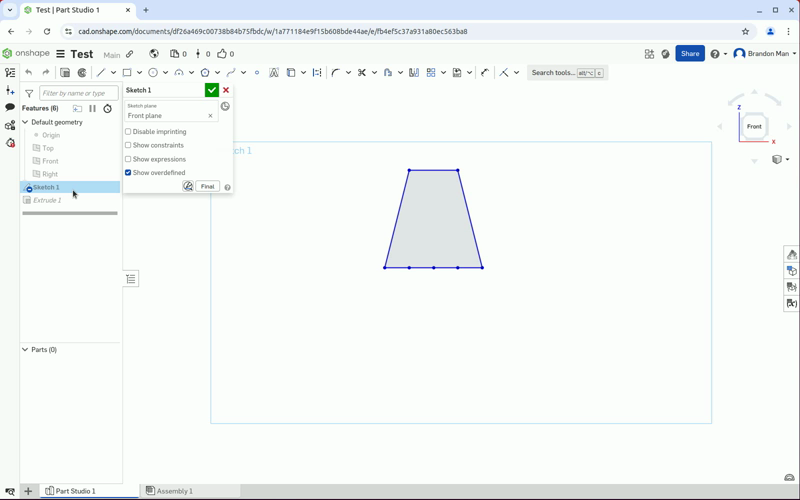
mouse_move(229, 92)
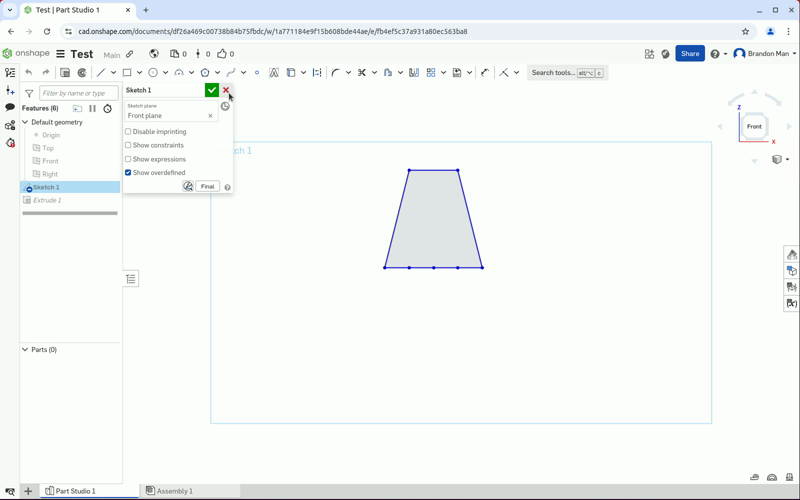
click(229, 92)
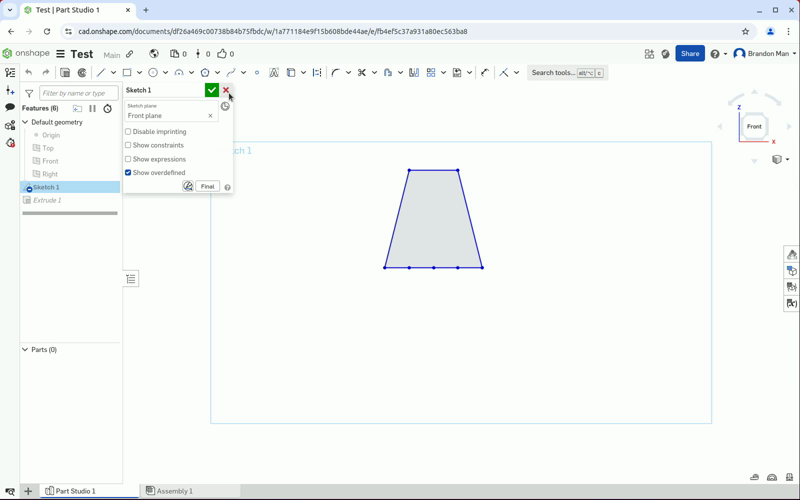
key(shift+s)
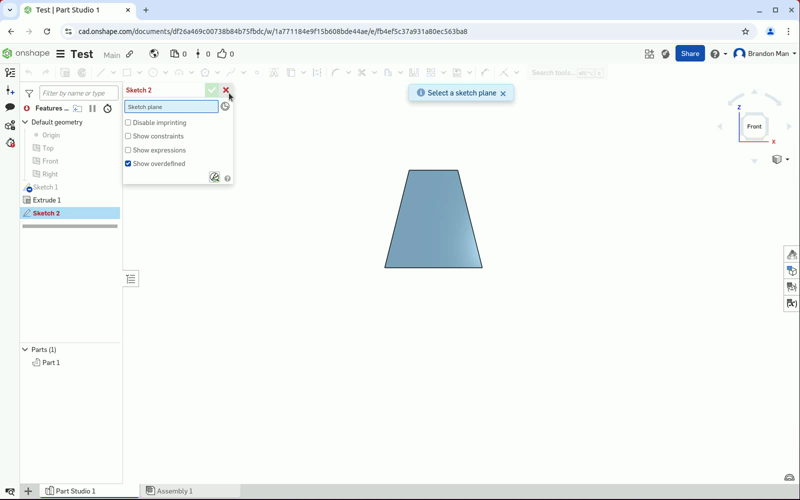
mouse_move(73, 163)
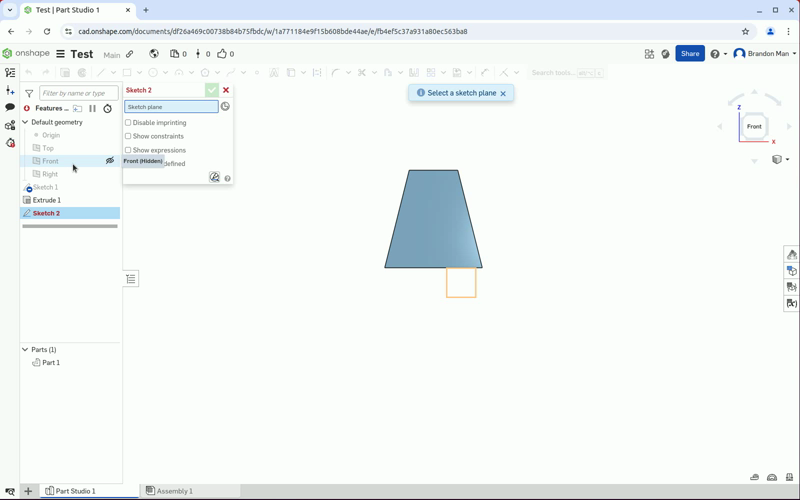
click(73, 163)
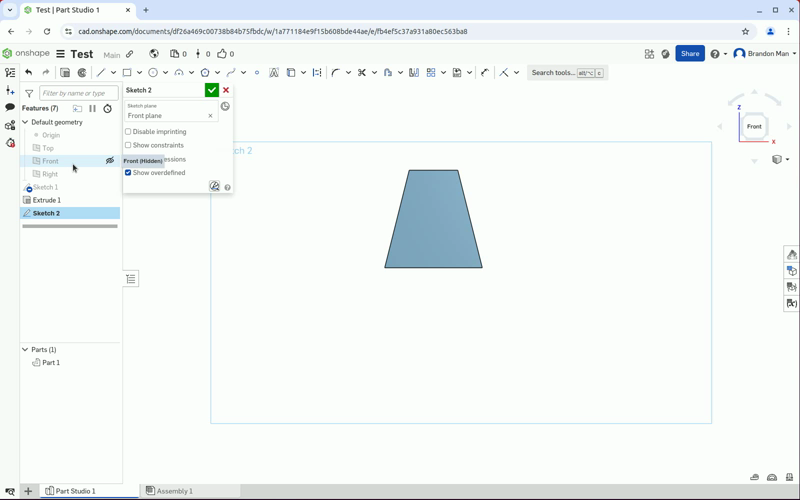
mouse_move(73, 352)
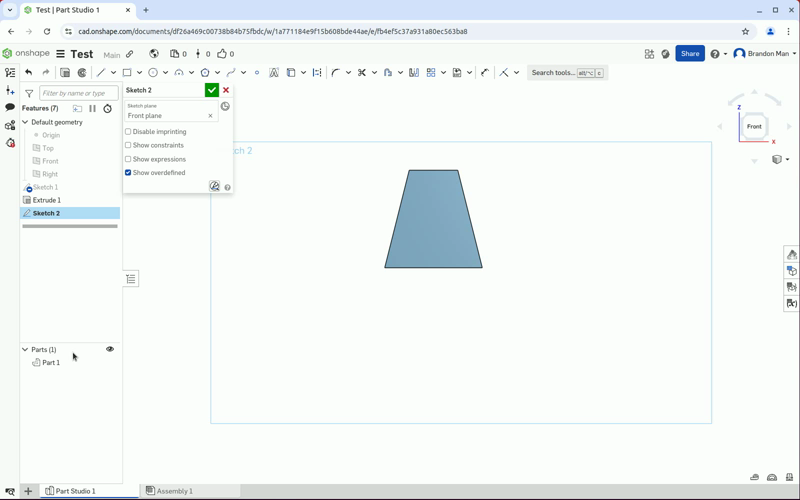
key(y)
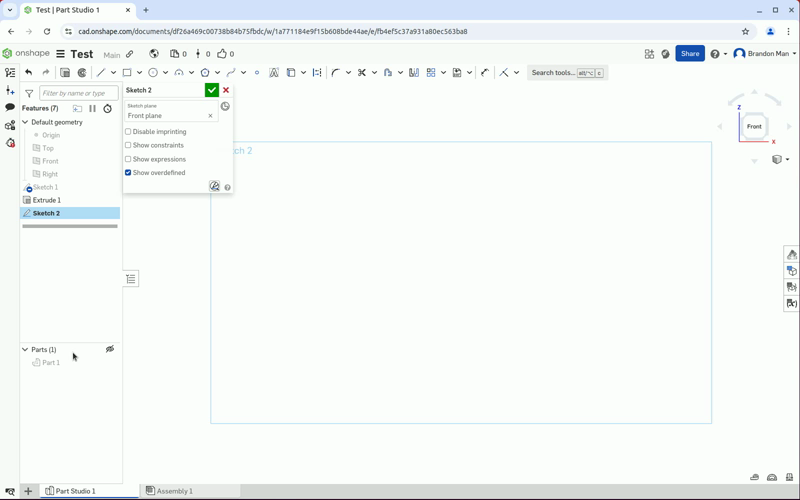
key(l)
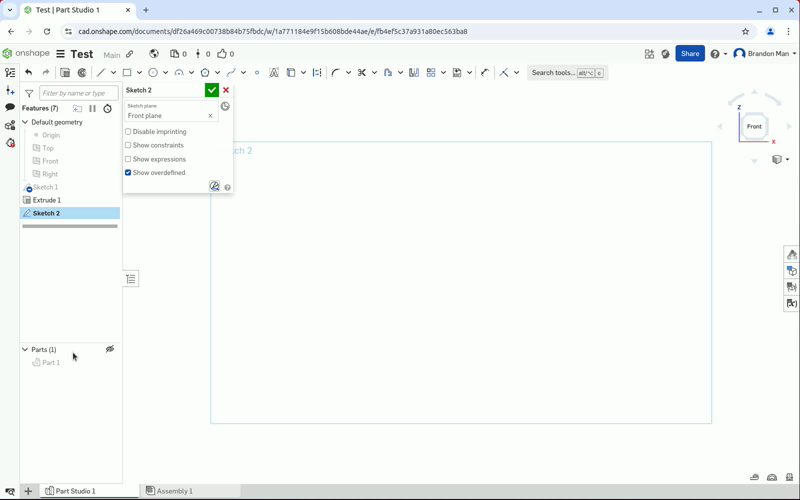
key_down(shift)
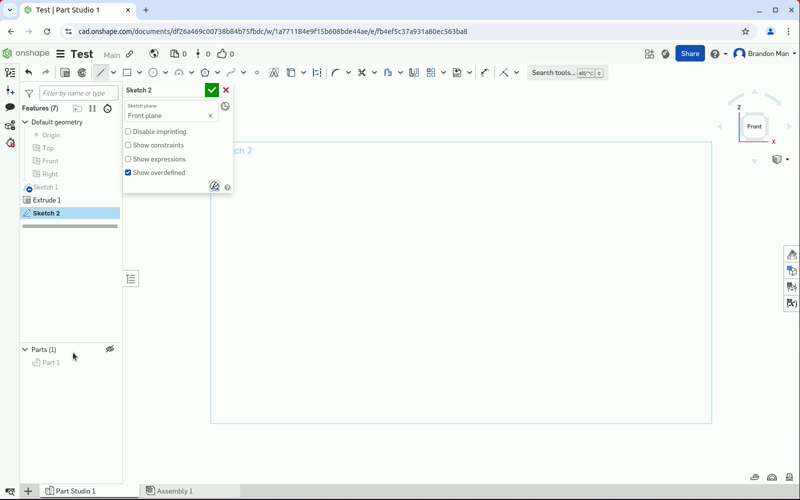
mouse_move(359, 267)
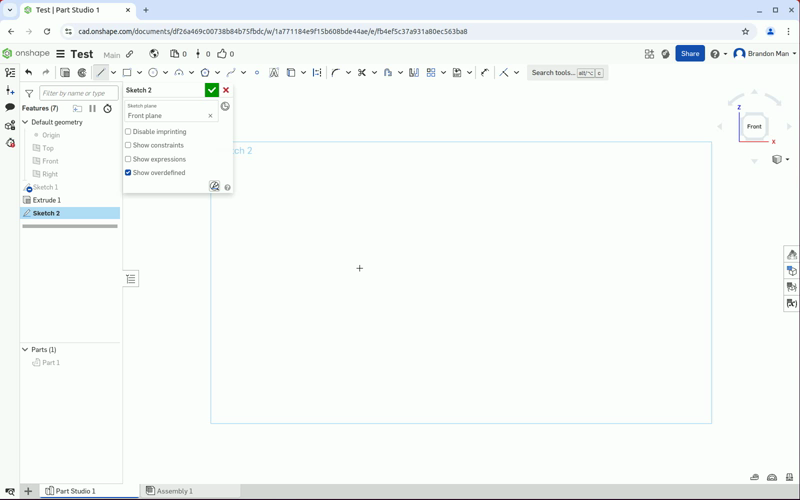
click(359, 267)
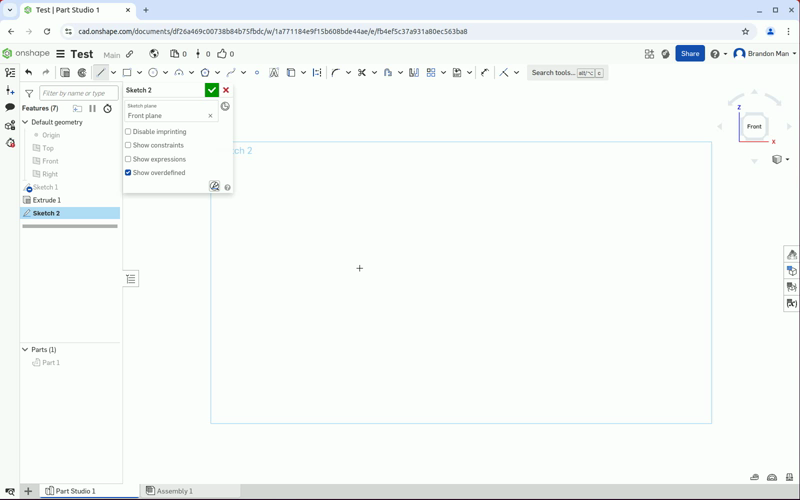
key_up(shift)
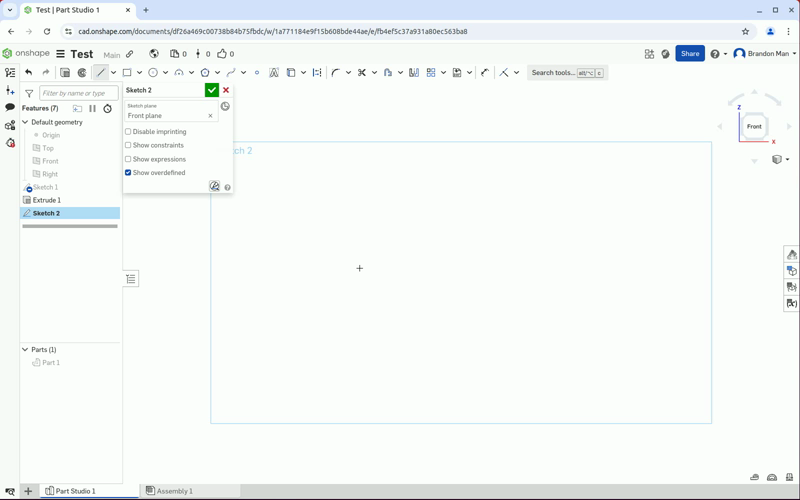
key_down(shift)
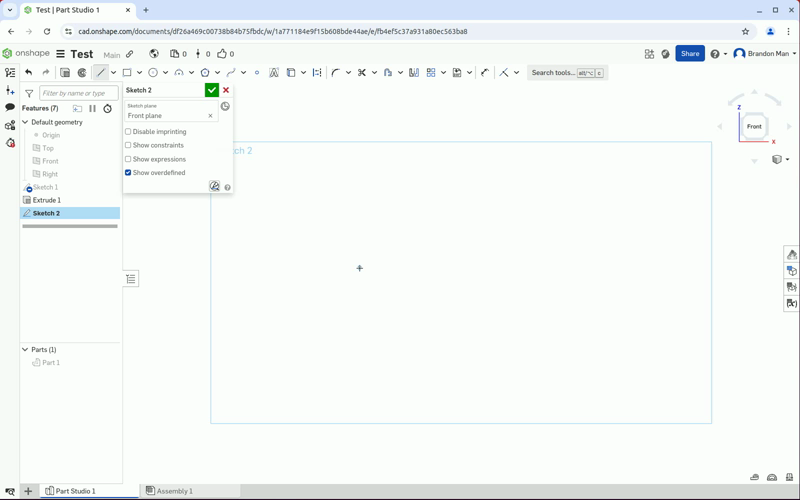
mouse_move(389, 267)
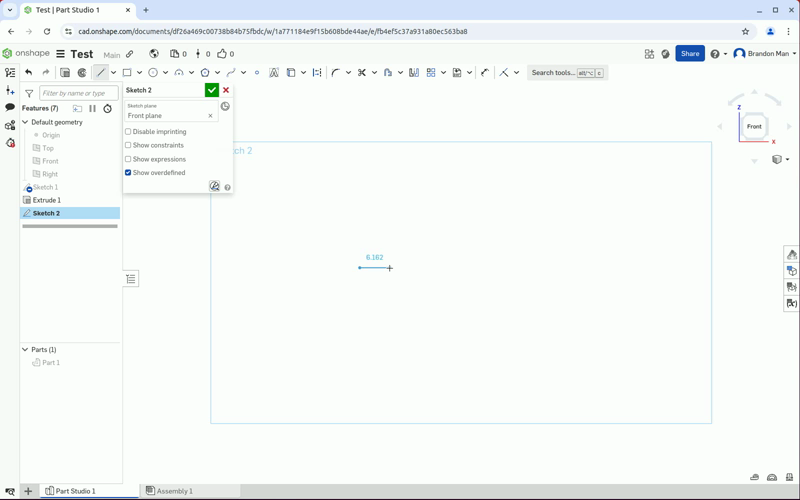
mouse_move(384, 267)
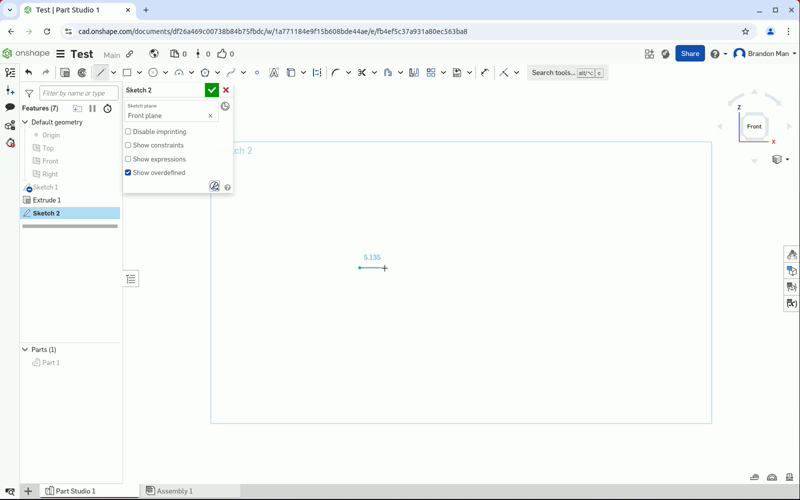
click(384, 267)
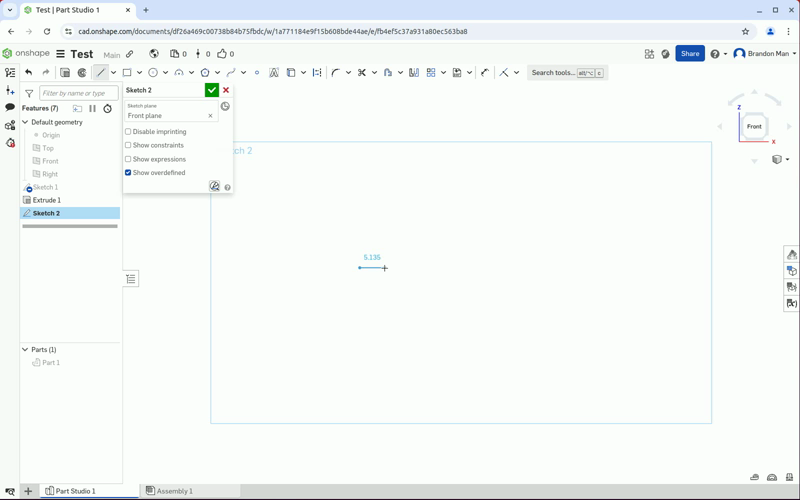
key_up(shift)
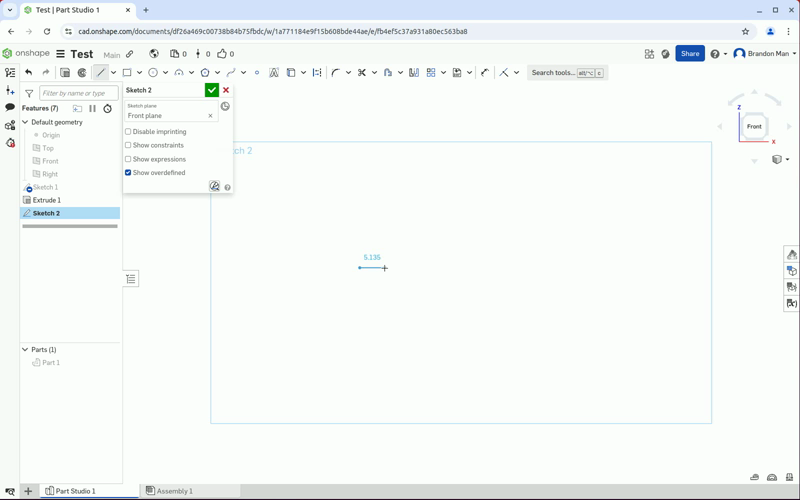
key_down(shift)
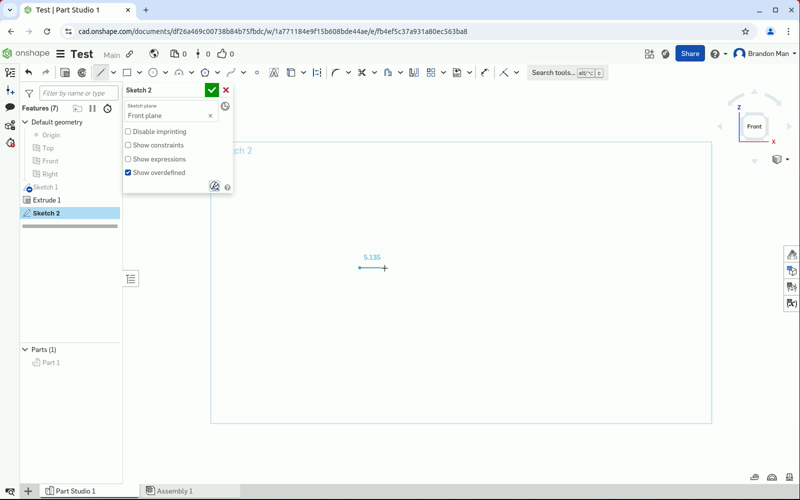
mouse_move(409, 170)
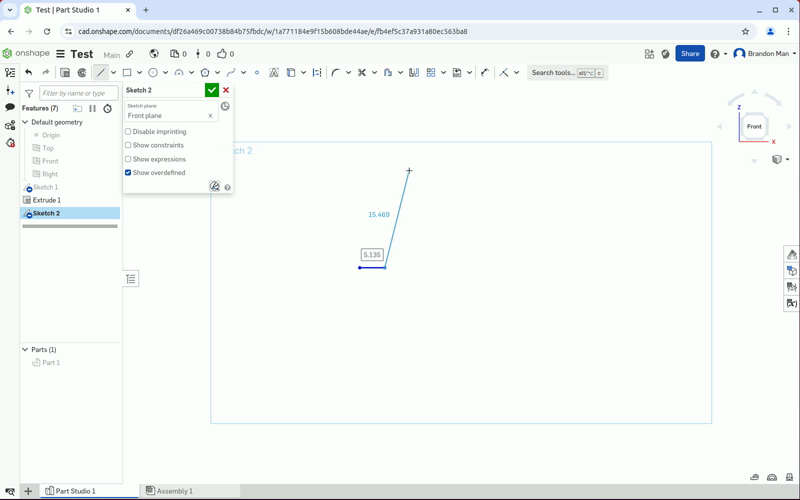
click(409, 170)
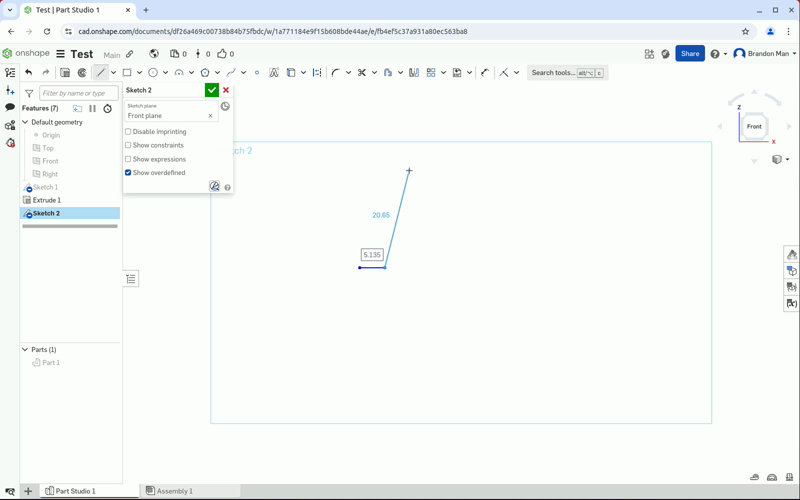
key_up(shift)
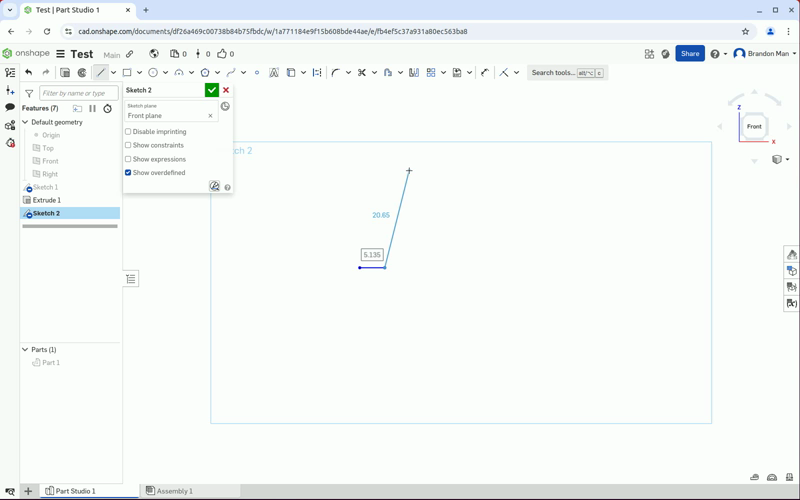
key_down(shift)
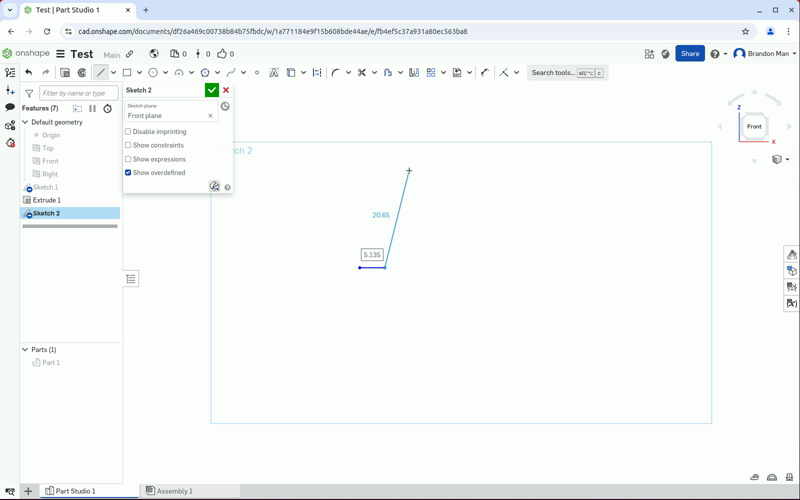
mouse_move(439, 170)
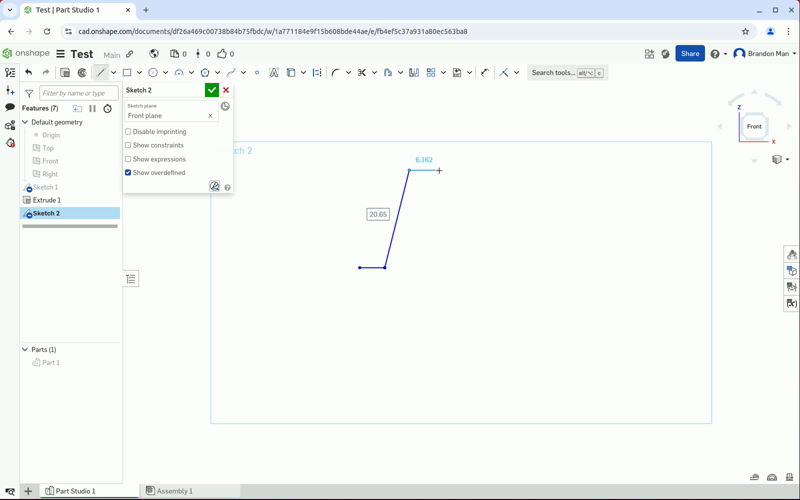
mouse_move(359, 170)
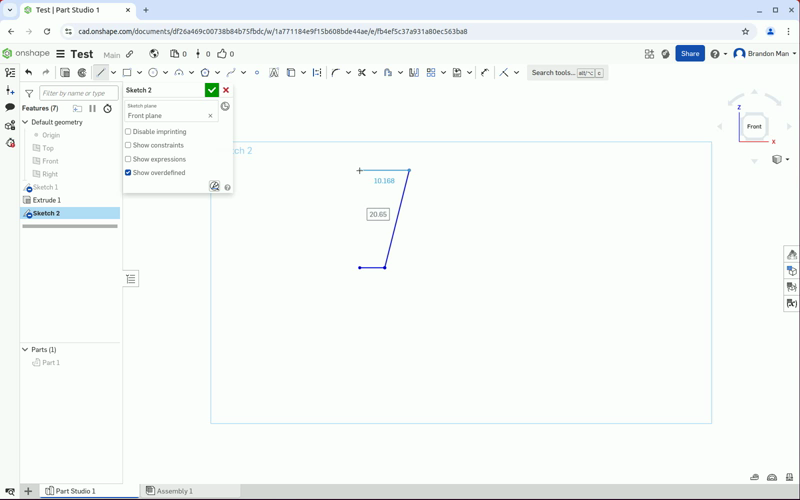
click(359, 170)
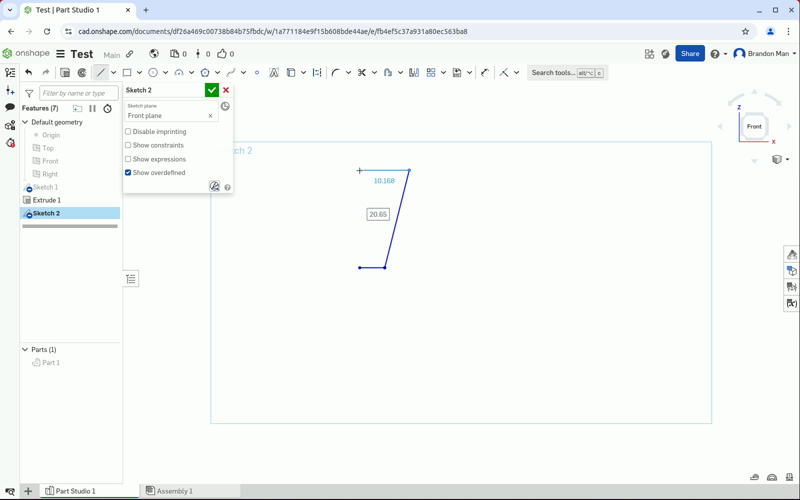
key_up(shift)
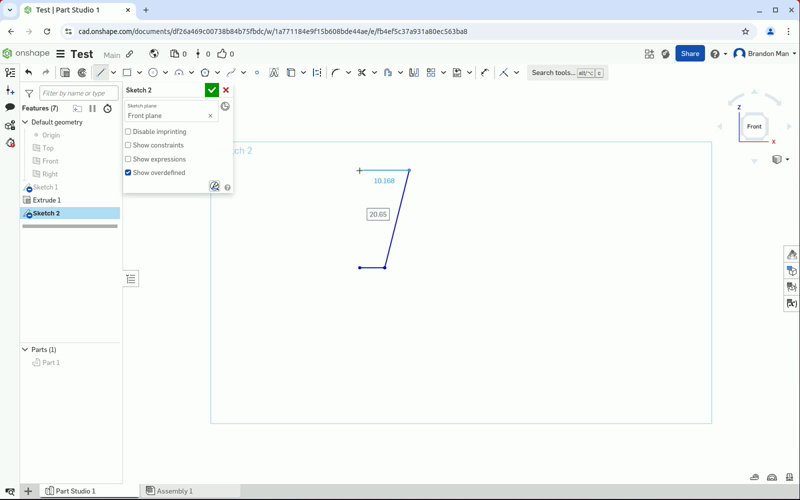
key_down(shift)
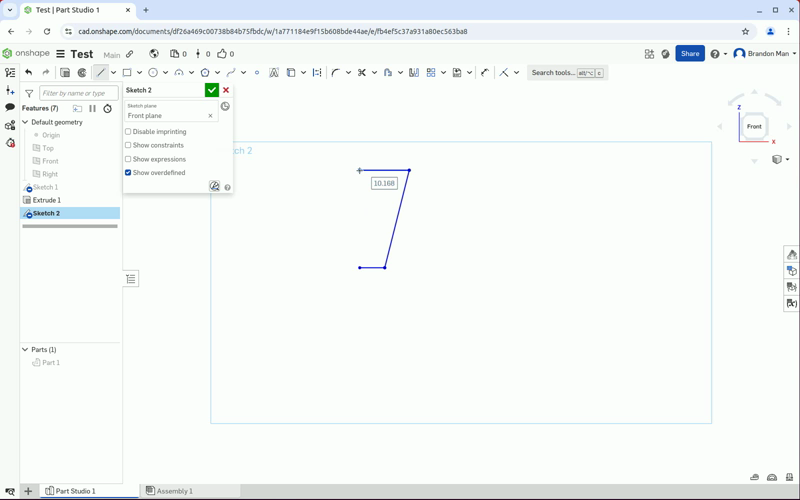
mouse_move(359, 267)
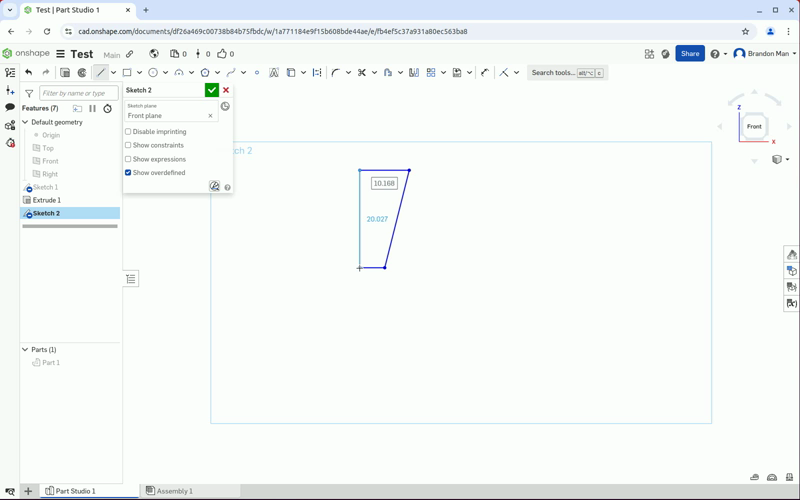
key_up(shift)
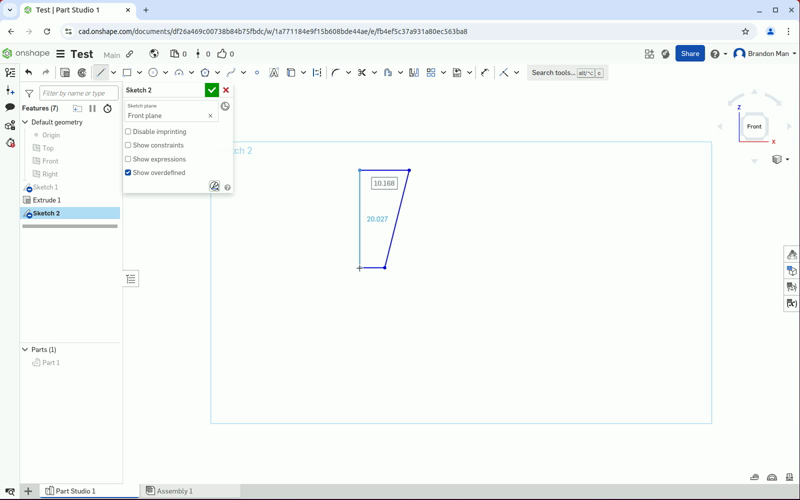
click(359, 267)
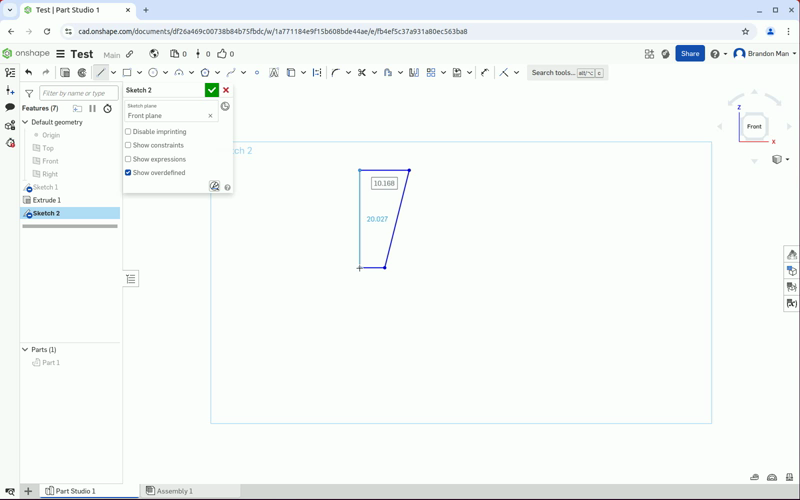
key(esc)
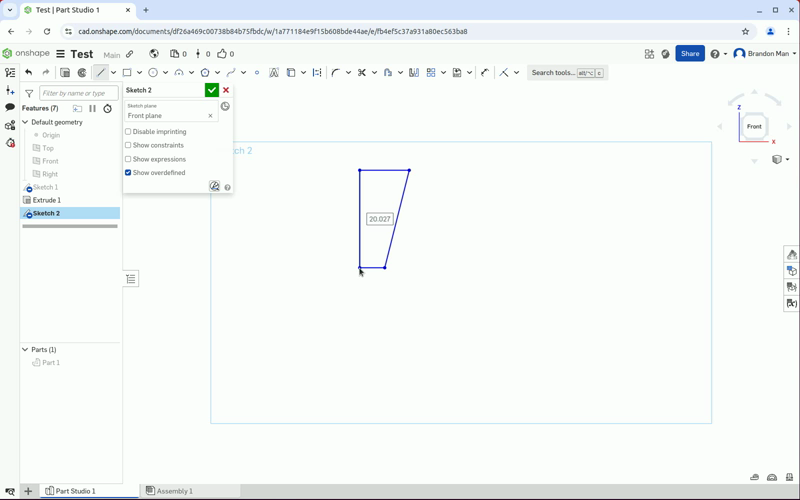
mouse_move(371, 220)
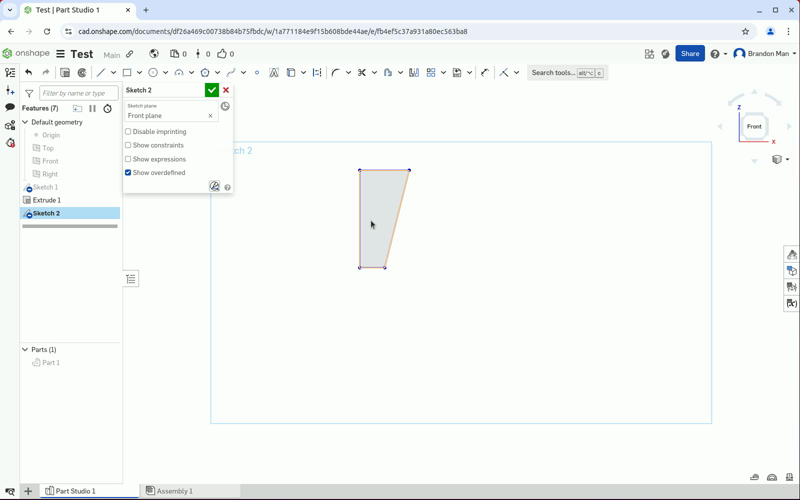
click(371, 220)
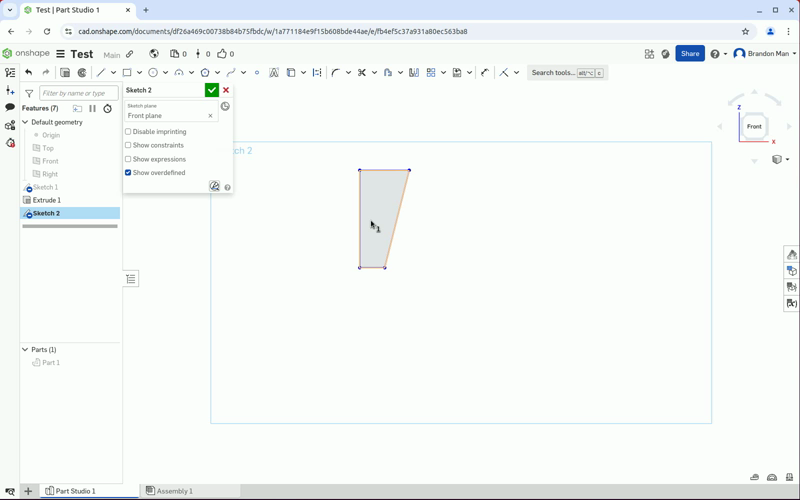
mouse_move(73, 352)
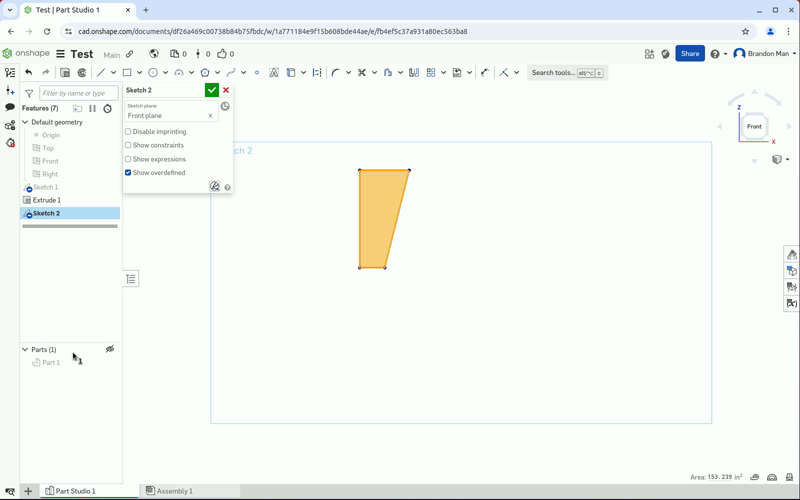
key(shift+y)
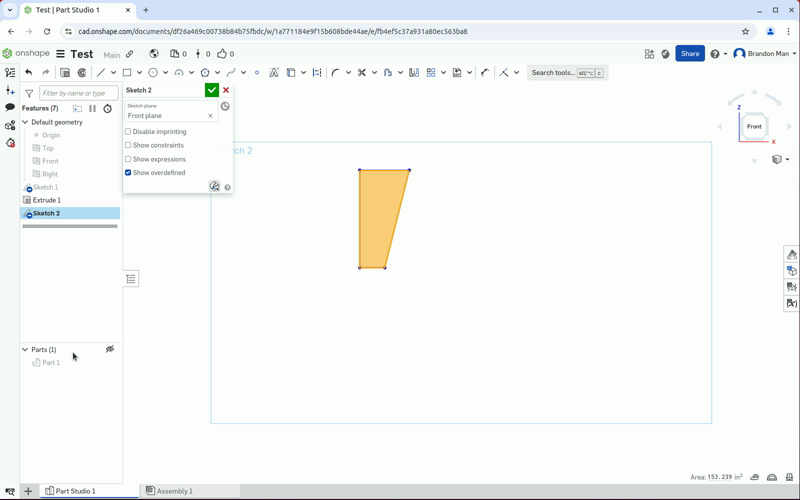
key(shift+e)
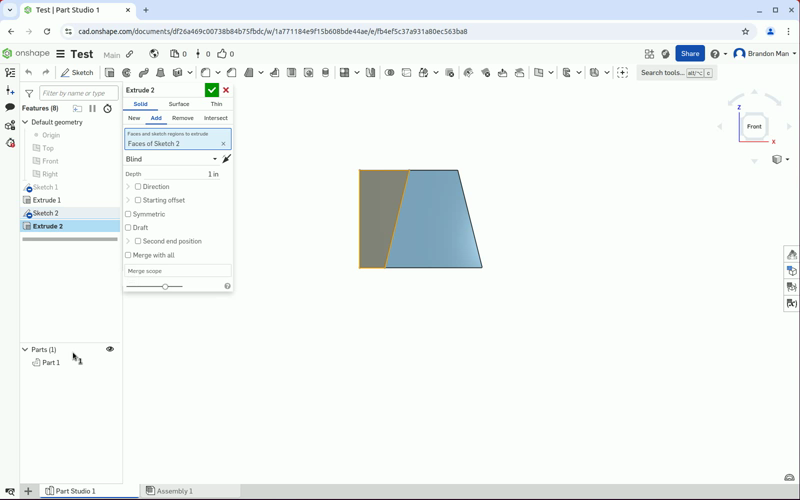
mouse_move(143, 106)
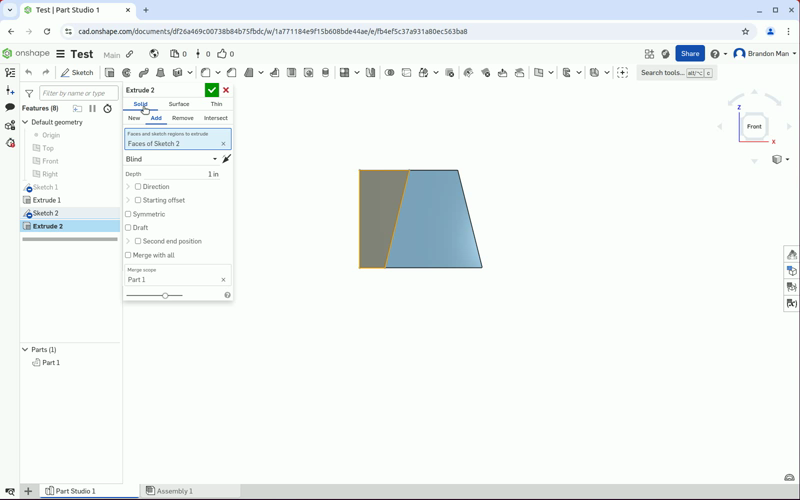
click(143, 106)
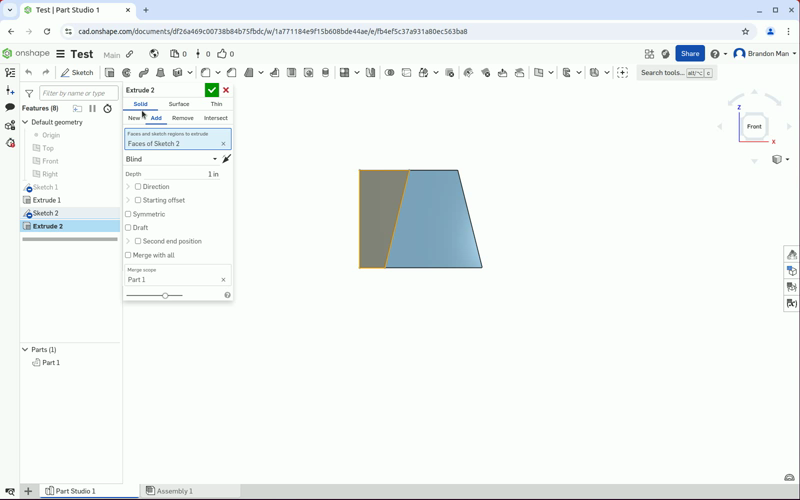
mouse_move(137, 120)
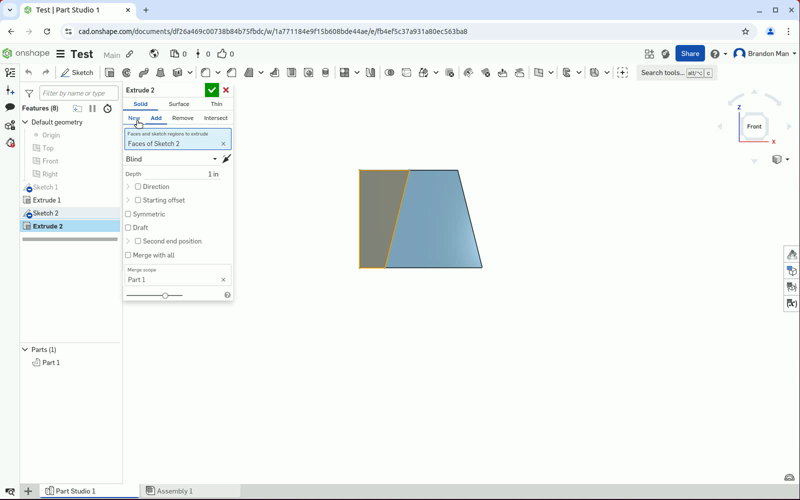
click(137, 120)
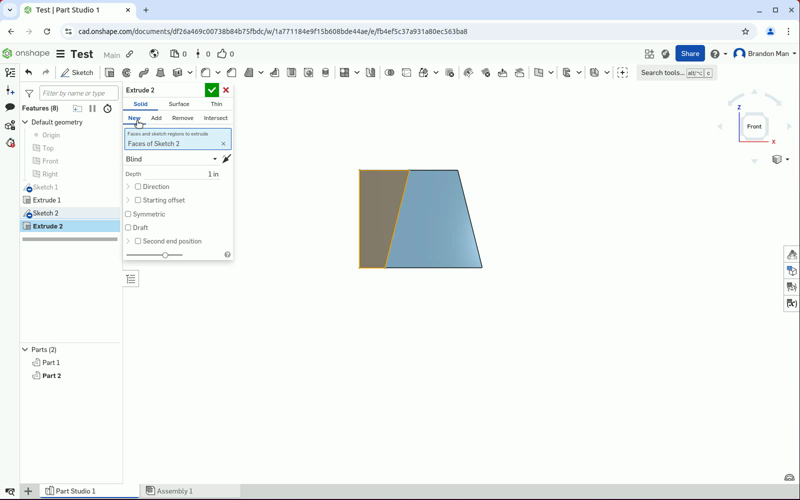
key(tab, 4)
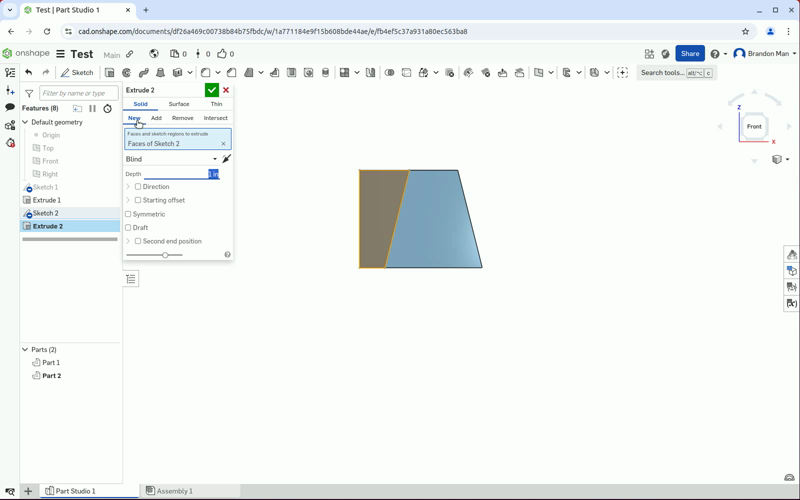
text(19.979)
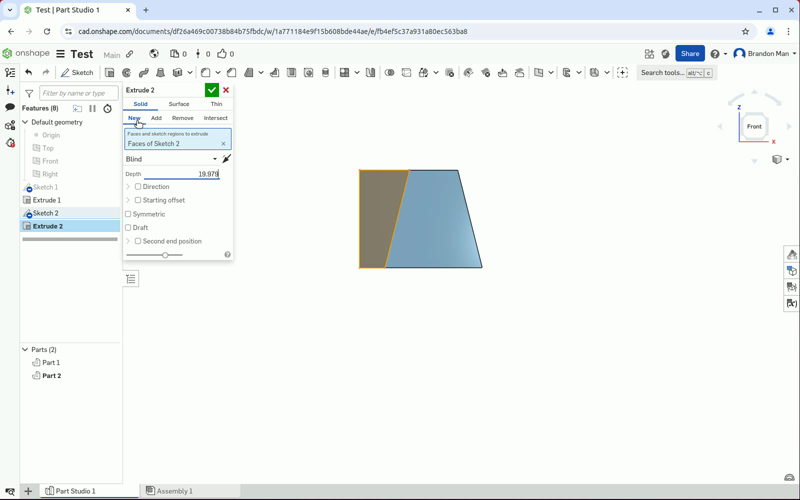
key(enter)
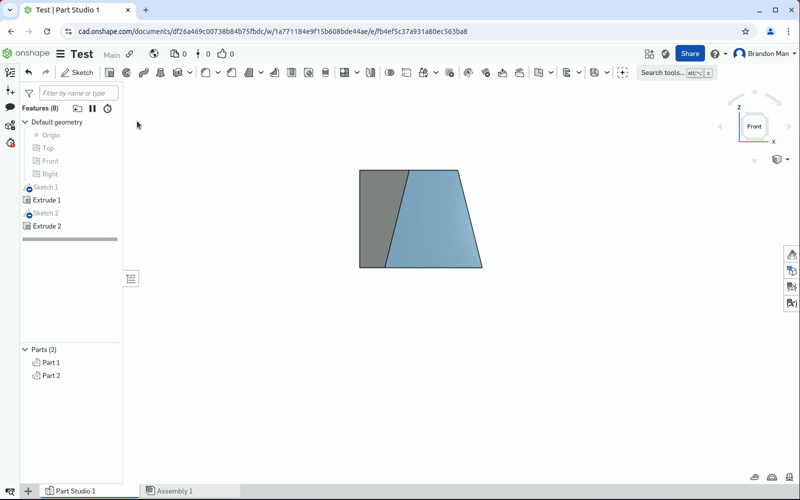
key(shift+h)
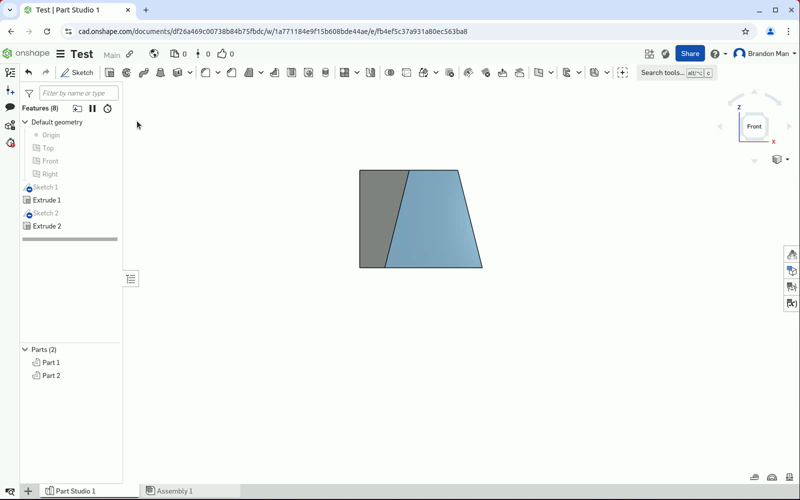
key(shift+h)
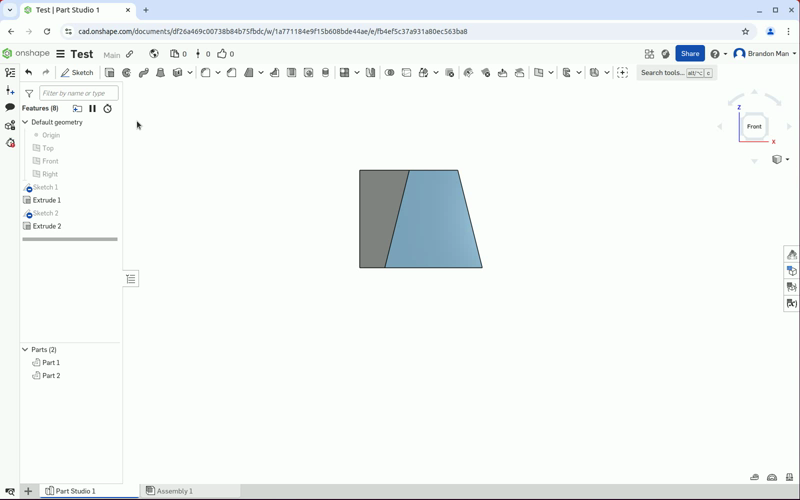
mouse_move(73, 189)
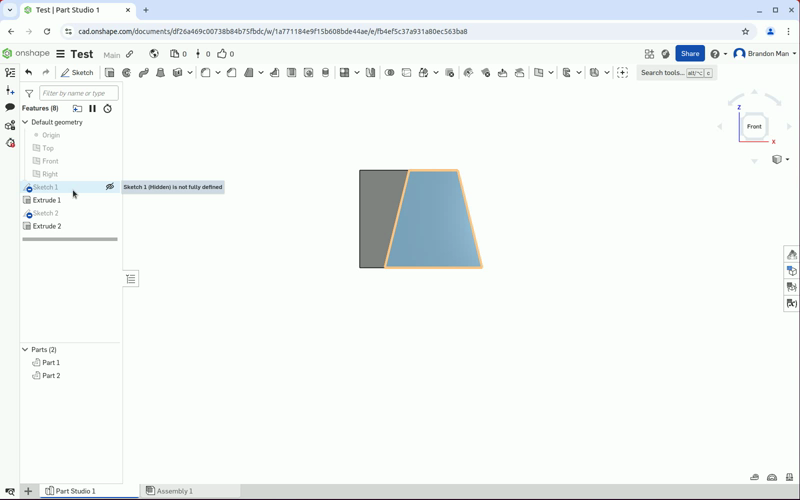
click(73, 189)
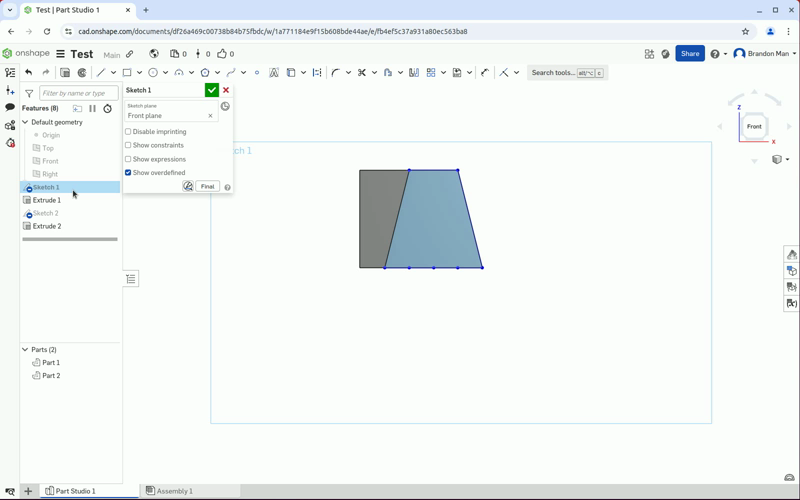
mouse_move(229, 92)
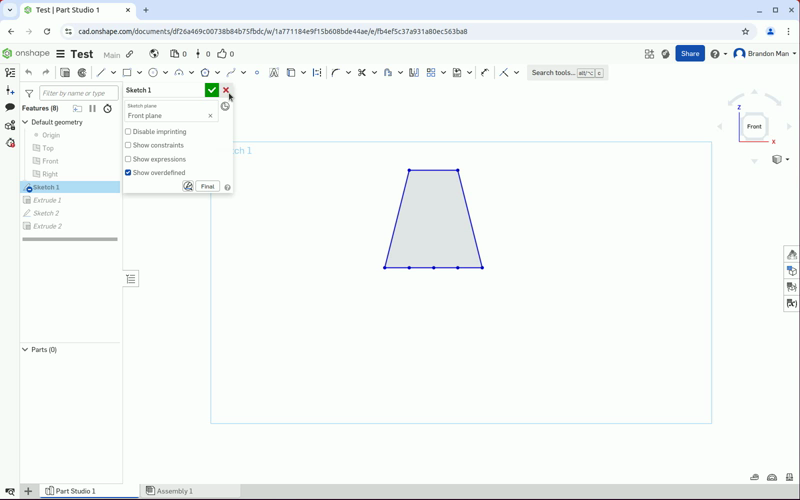
click(229, 92)
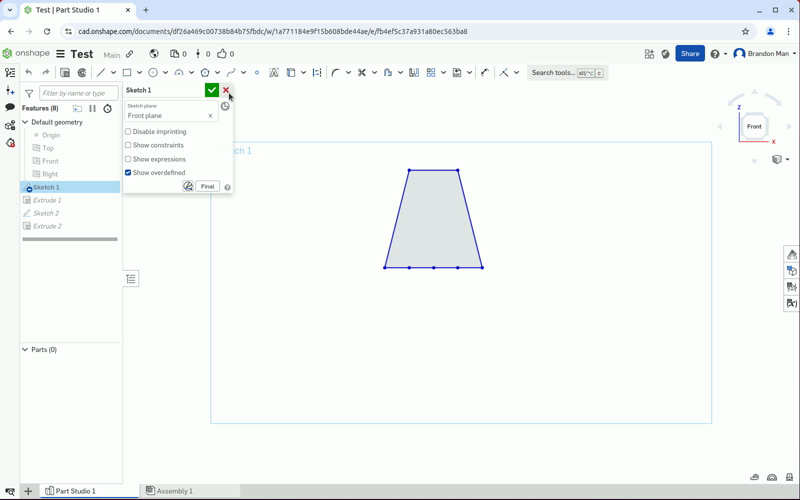
key(shift+s)
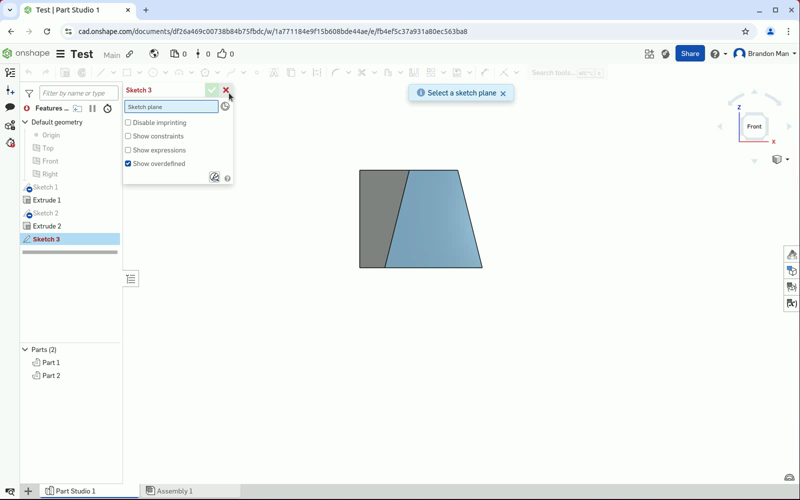
mouse_move(73, 163)
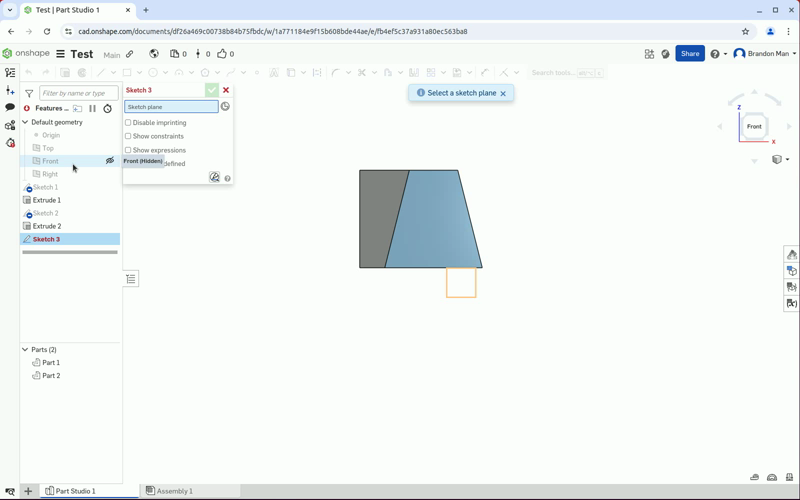
click(73, 163)
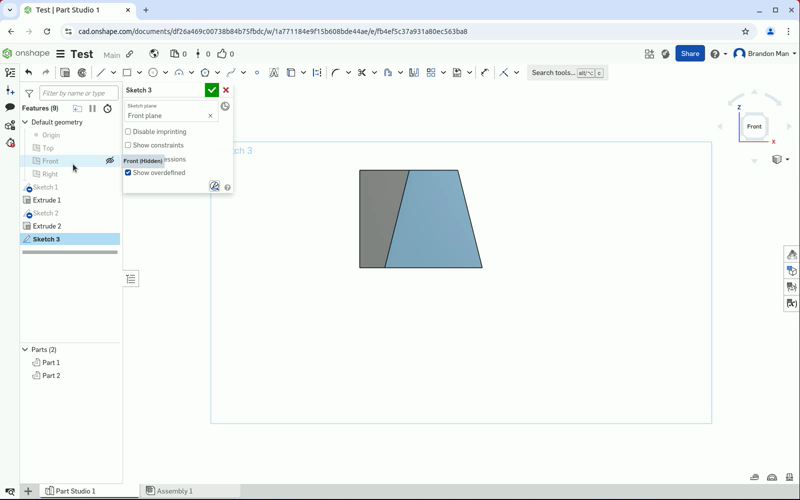
mouse_move(73, 352)
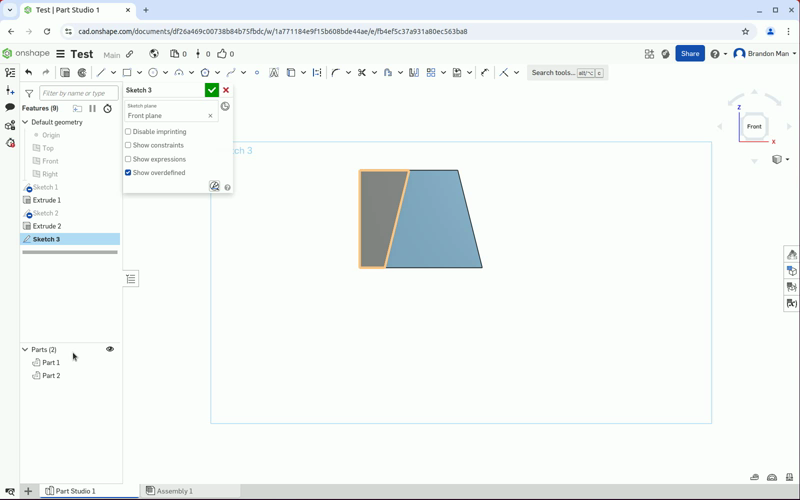
key(y)
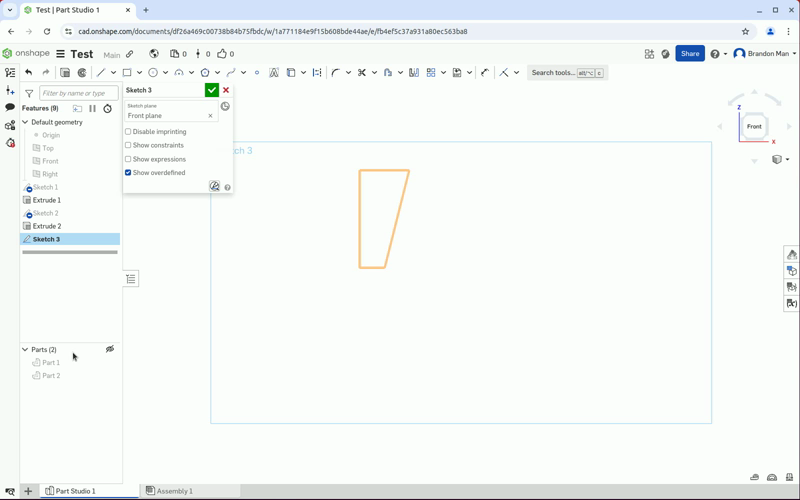
key(l)
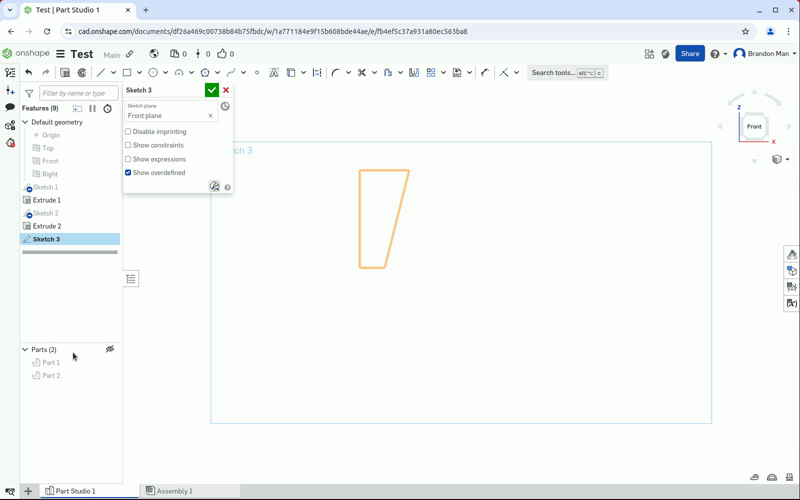
key_down(shift)
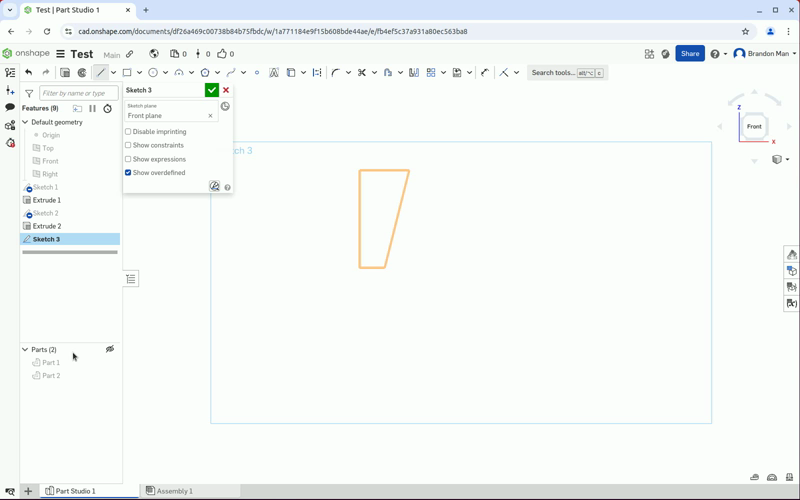
mouse_move(457, 170)
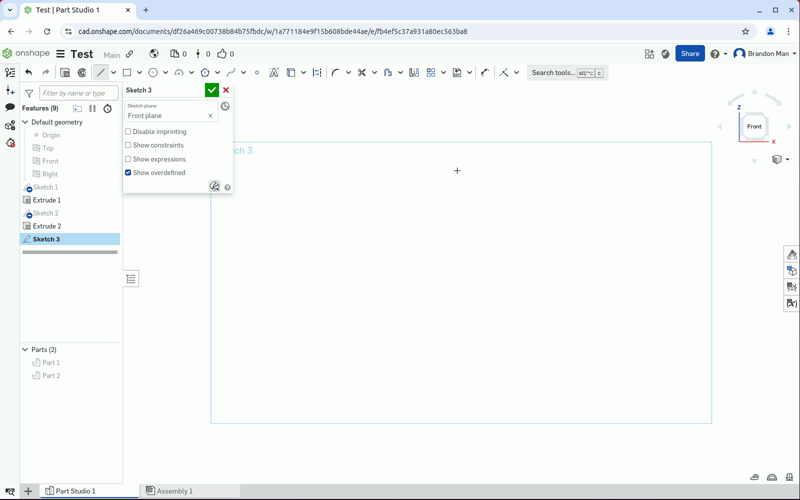
click(457, 170)
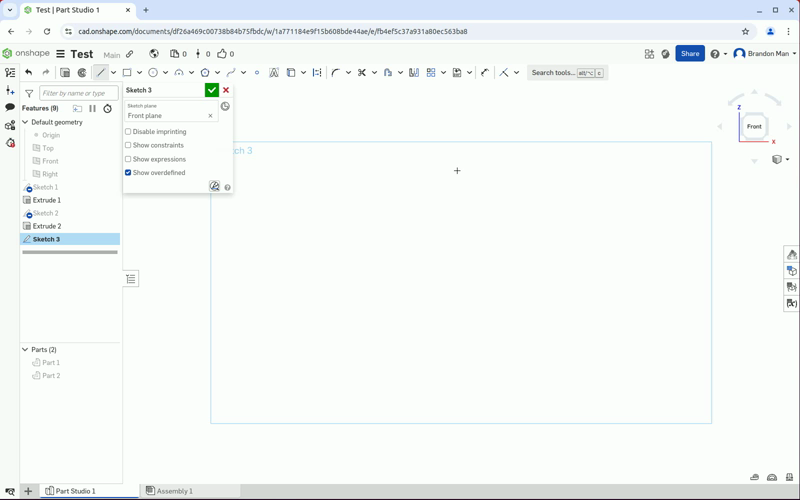
key_up(shift)
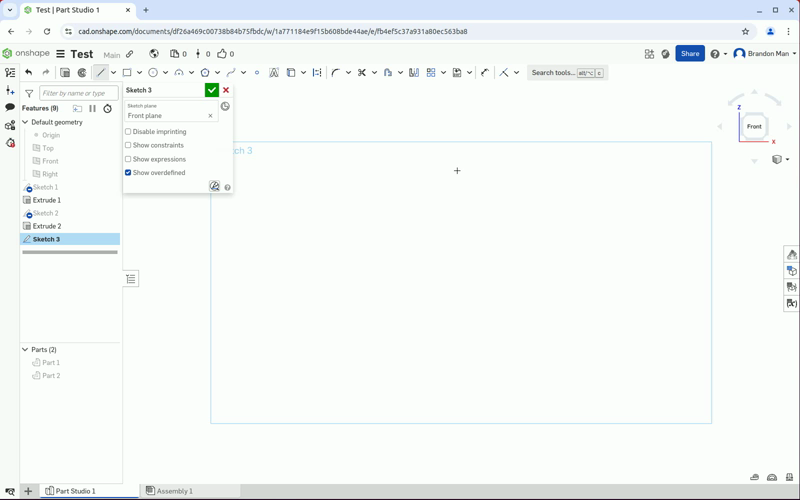
key_down(shift)
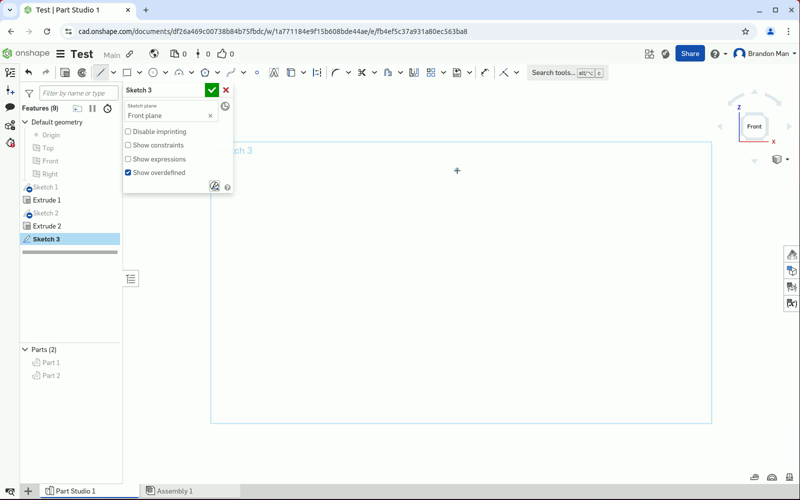
mouse_move(482, 267)
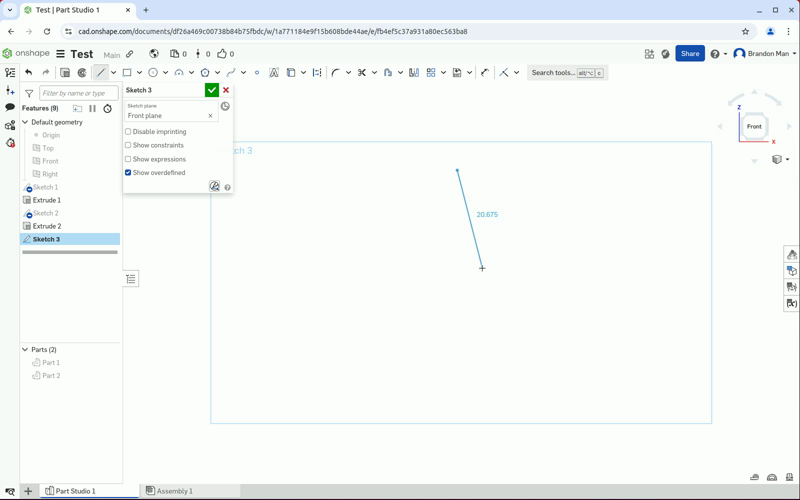
click(482, 267)
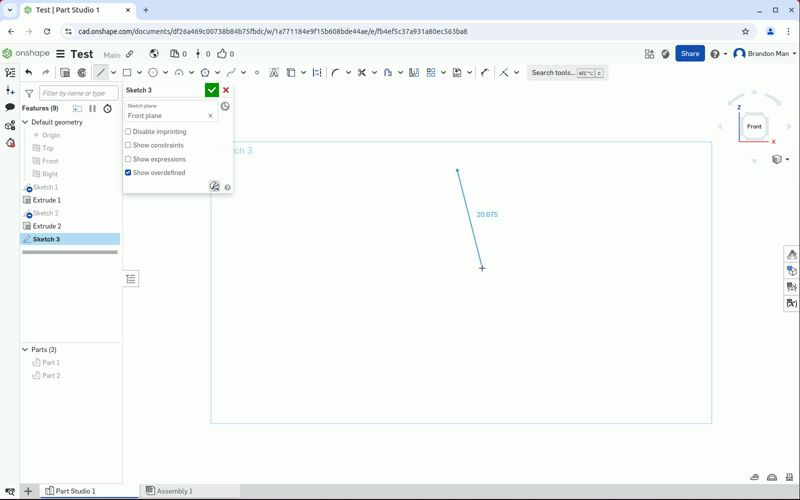
key_up(shift)
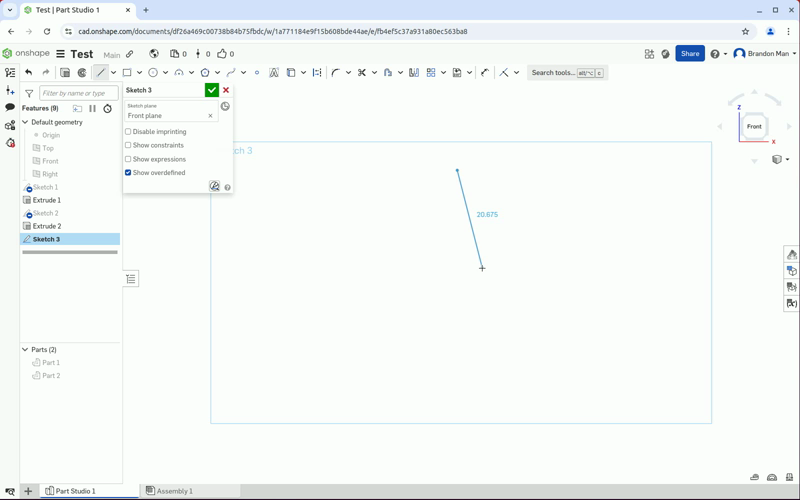
key_down(shift)
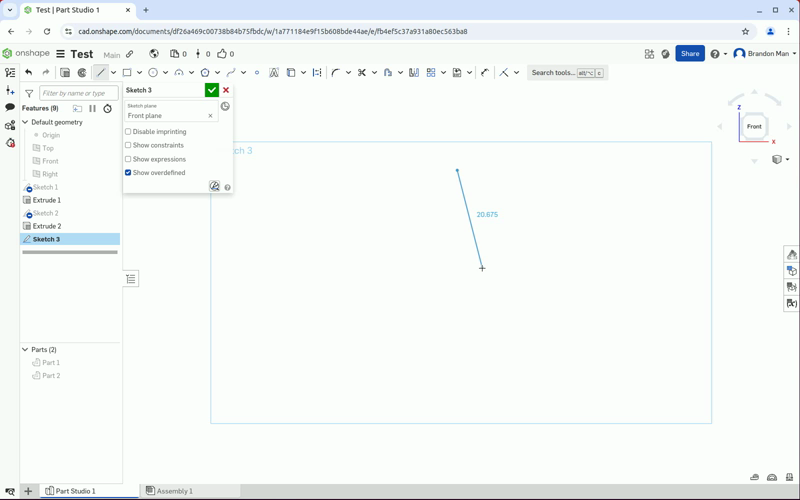
mouse_move(512, 267)
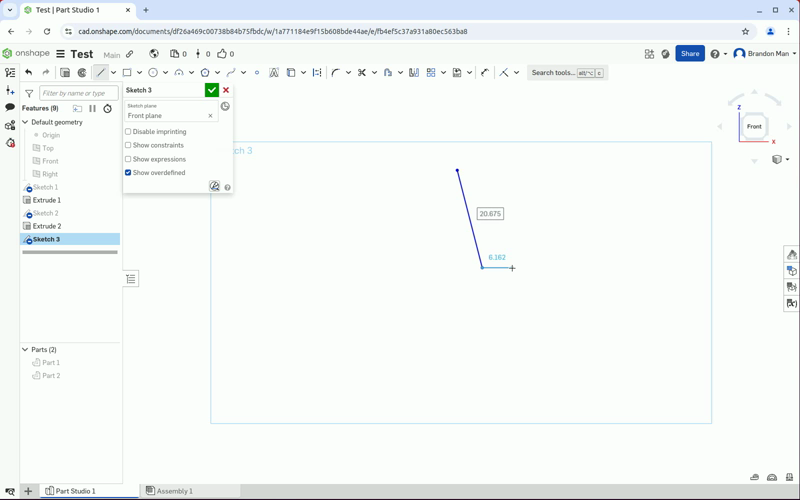
mouse_move(506, 267)
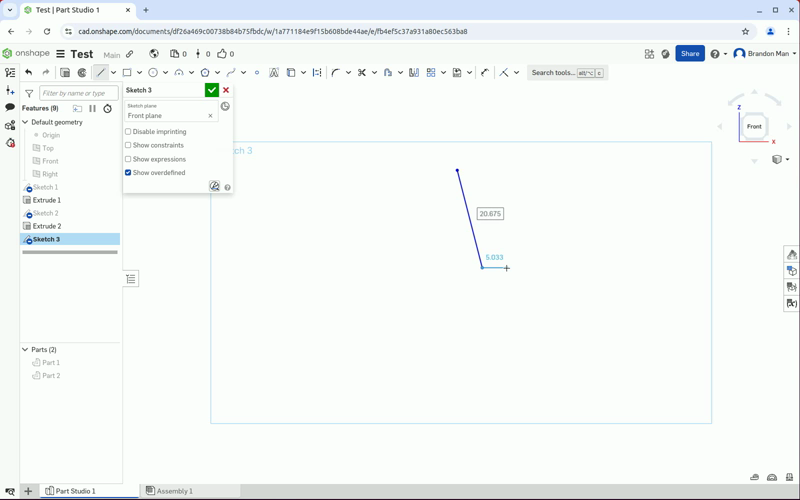
click(506, 267)
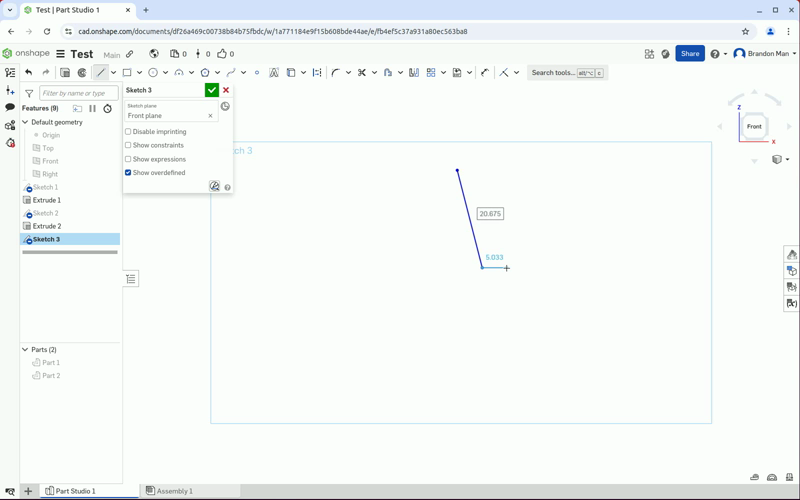
key_up(shift)
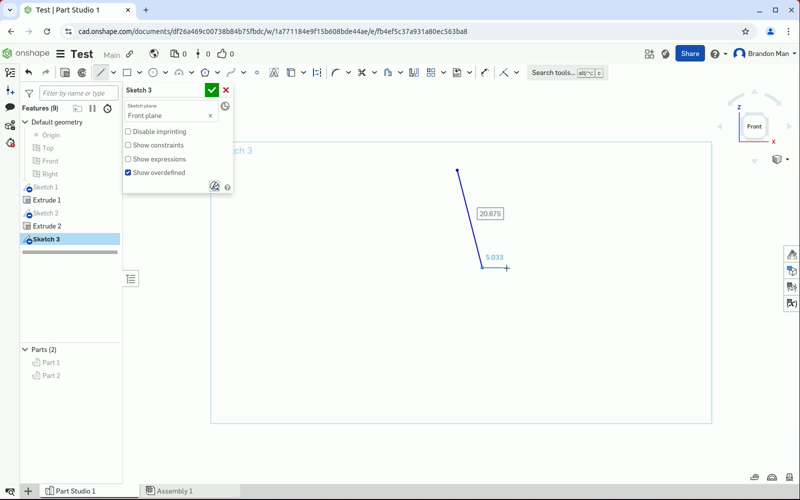
key_down(shift)
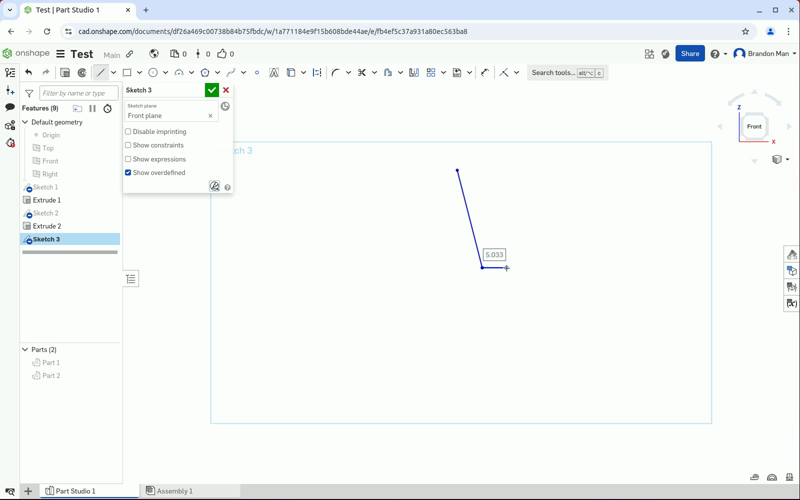
mouse_move(506, 170)
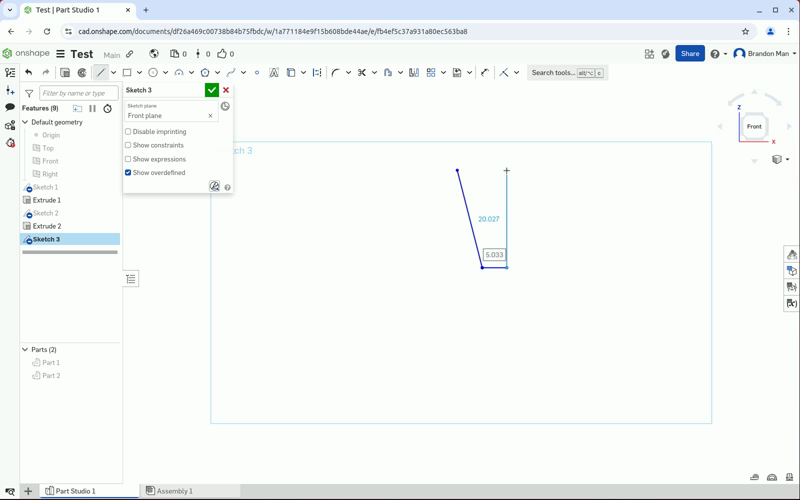
click(506, 170)
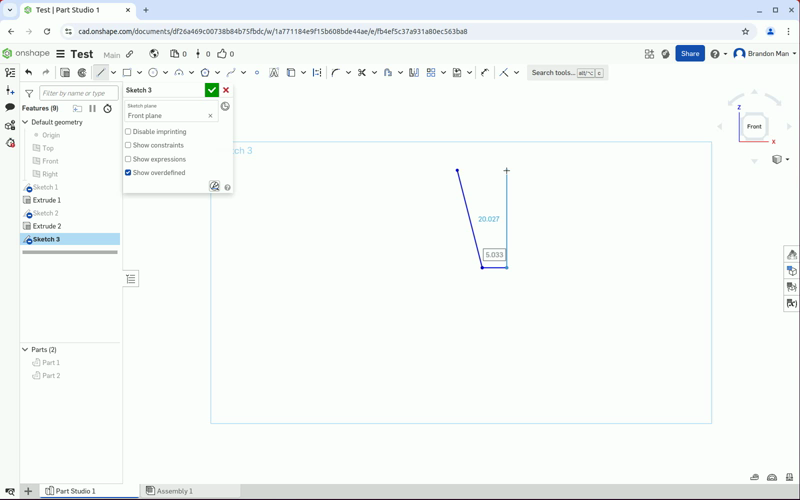
key_up(shift)
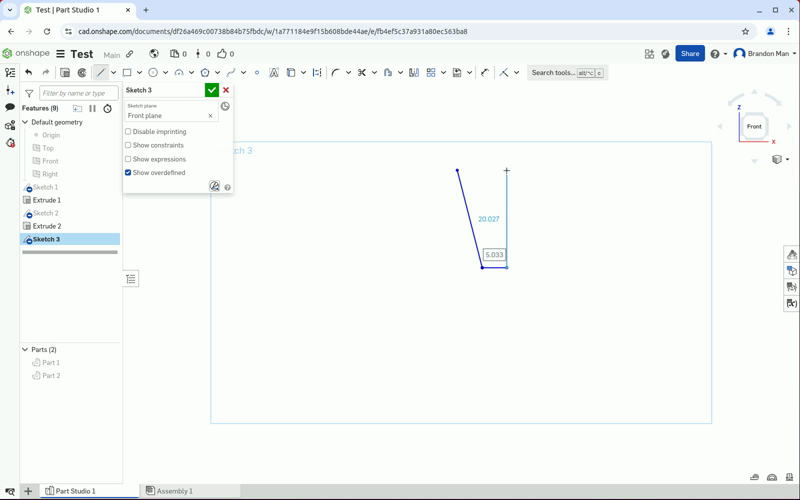
mouse_move(536, 170)
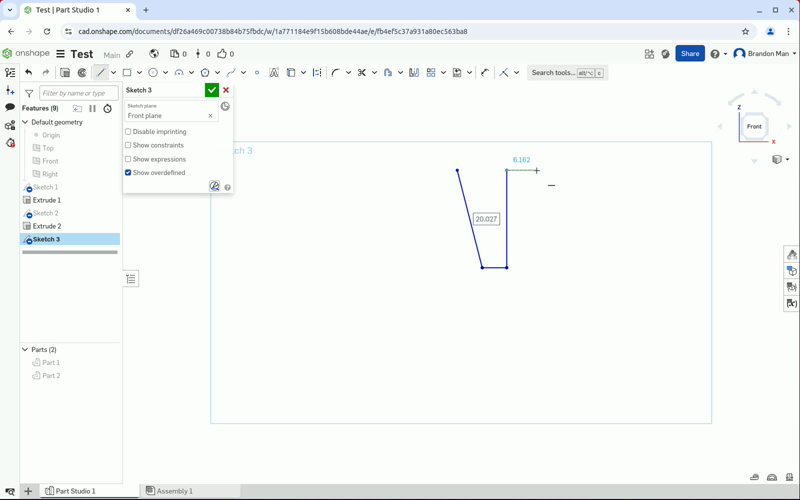
key_down(shift)
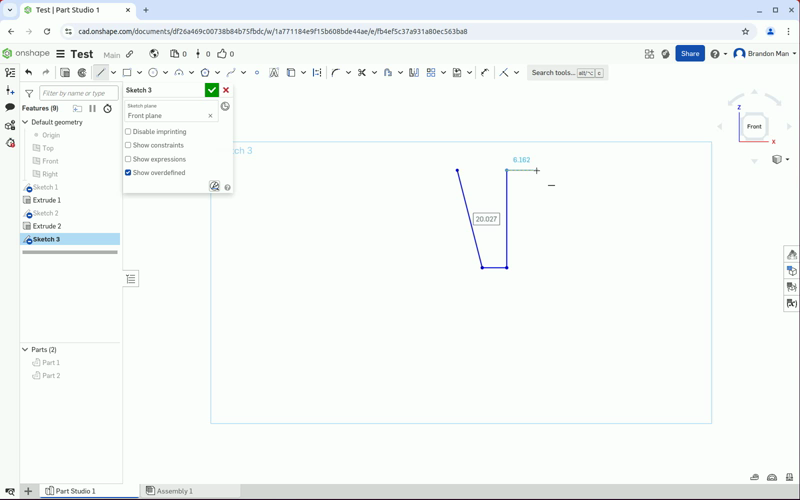
mouse_move(457, 170)
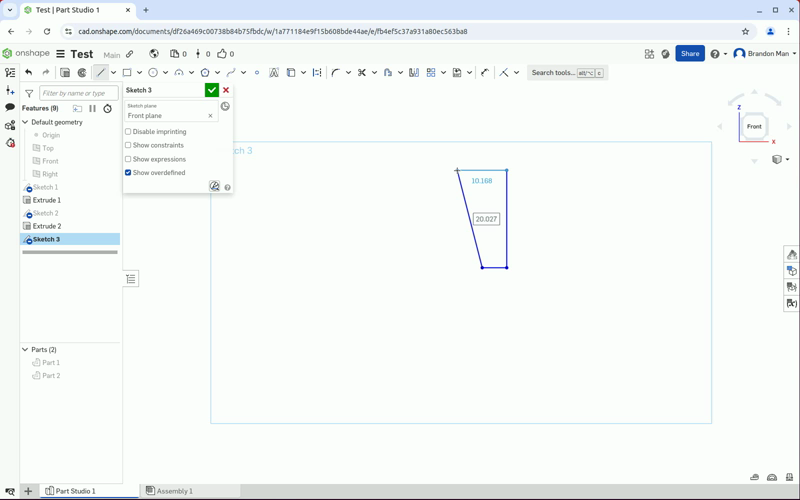
key_up(shift)
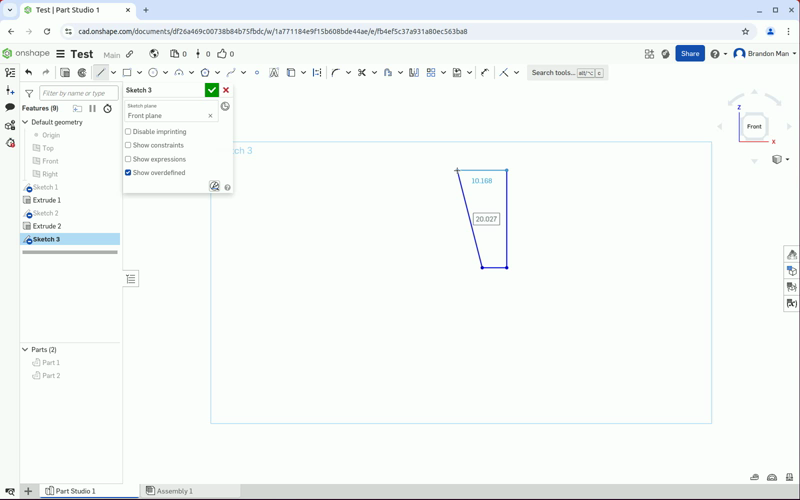
click(457, 170)
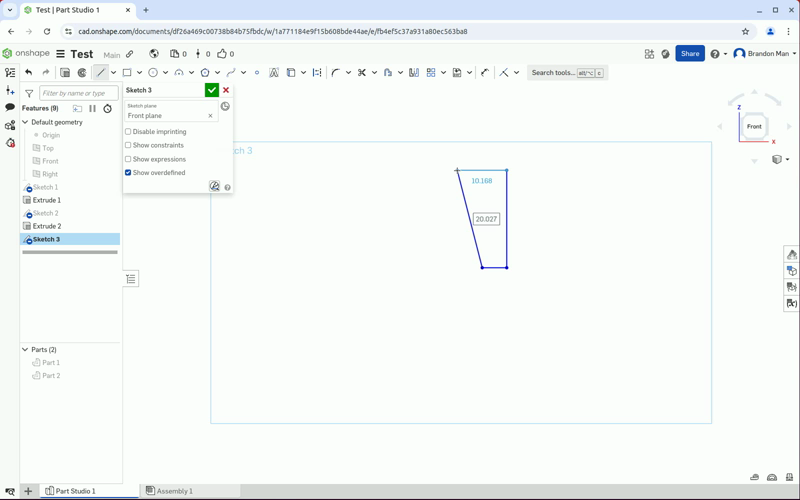
key(esc)
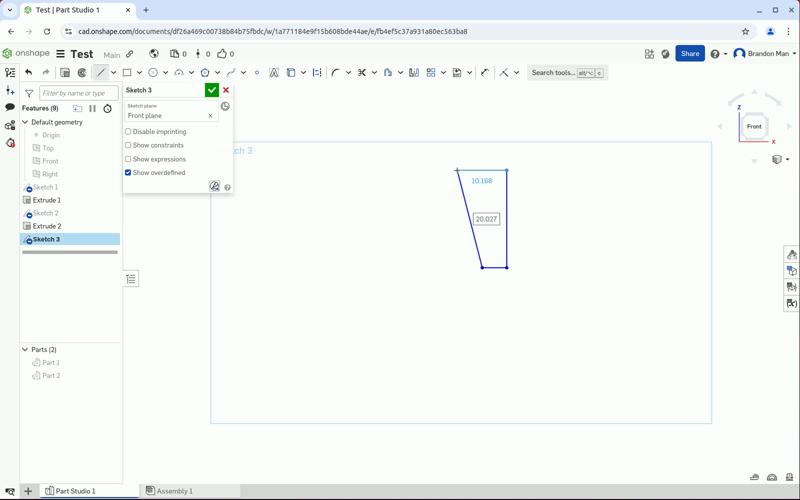
mouse_move(482, 241)
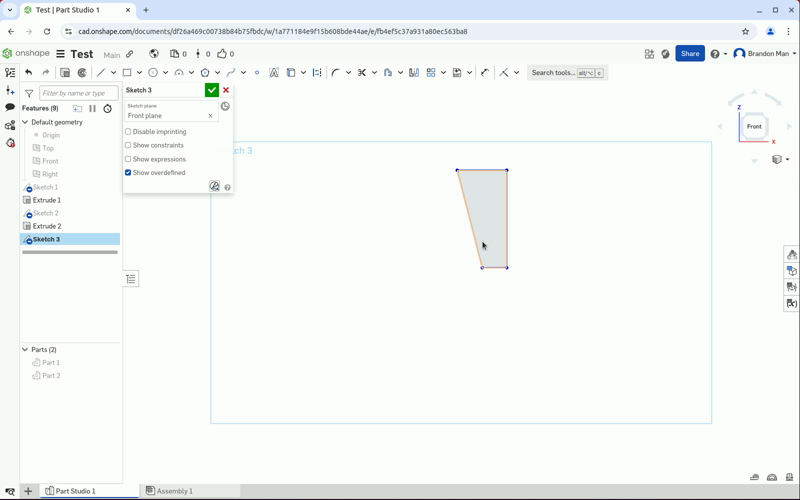
click(482, 241)
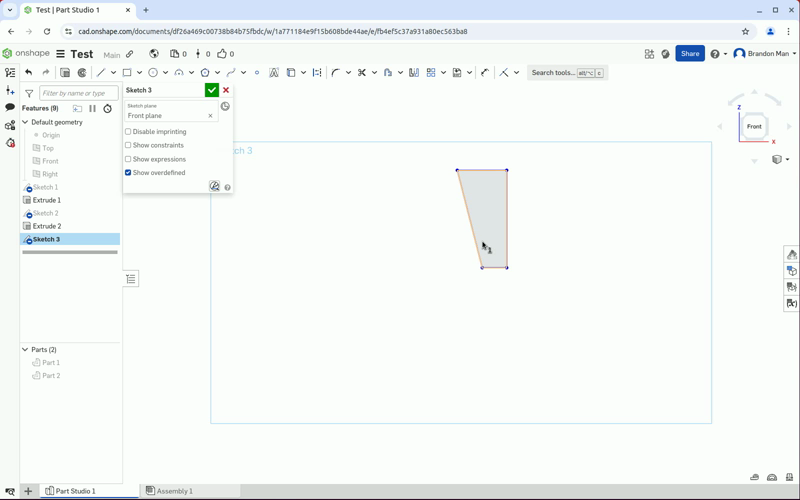
mouse_move(73, 352)
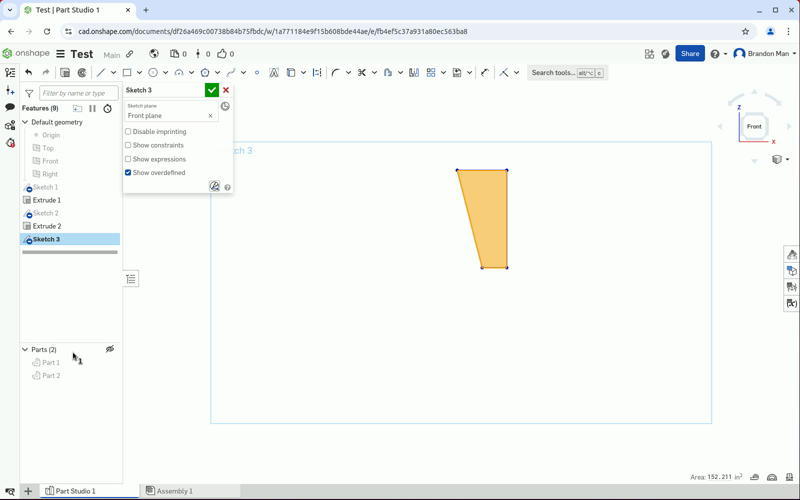
key(shift+y)
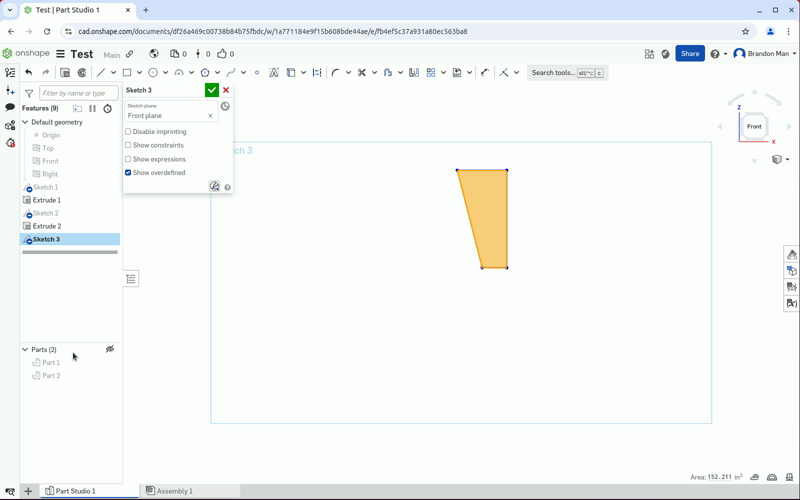
key(shift+e)
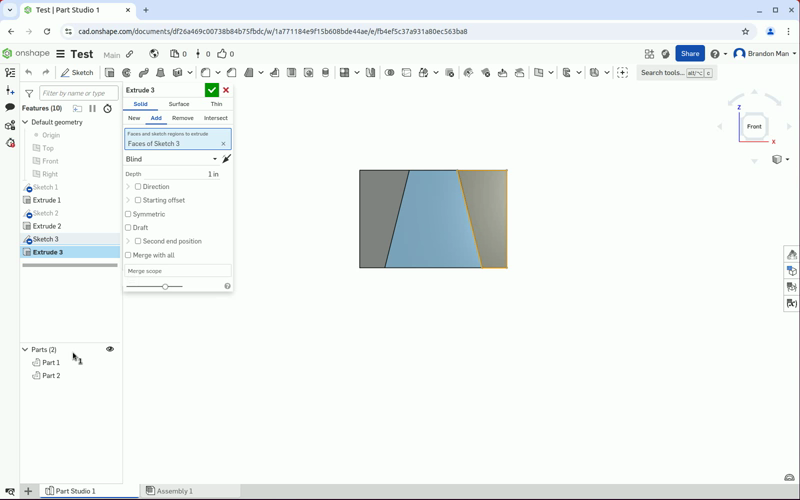
mouse_move(143, 106)
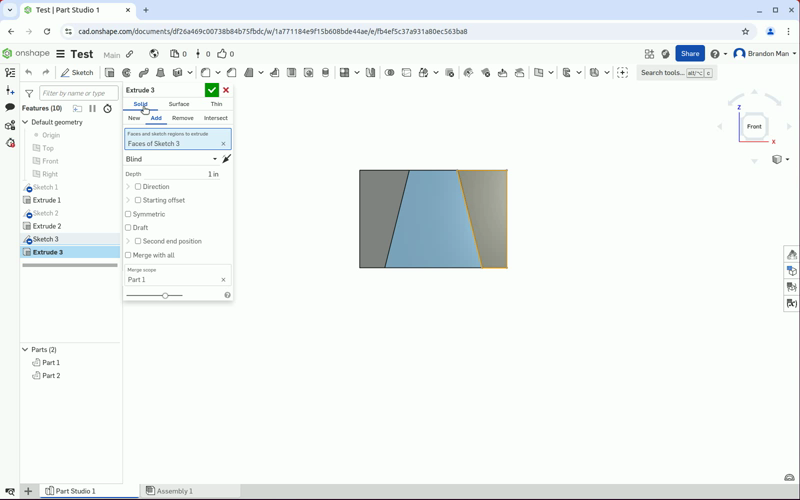
click(143, 106)
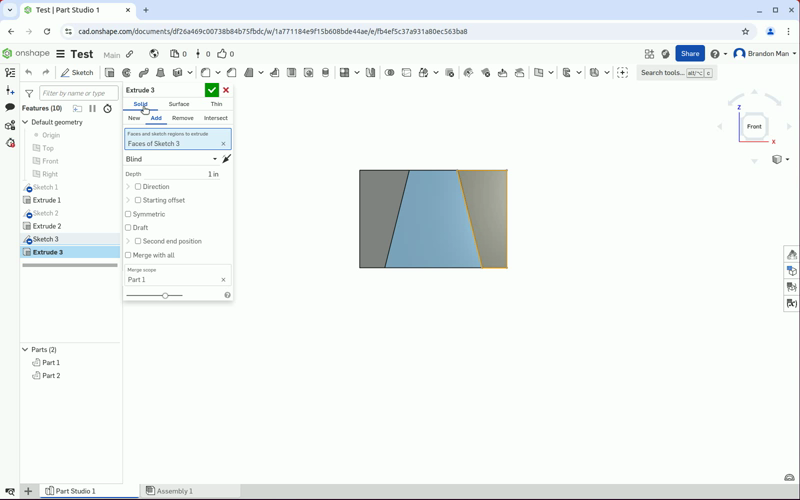
mouse_move(137, 120)
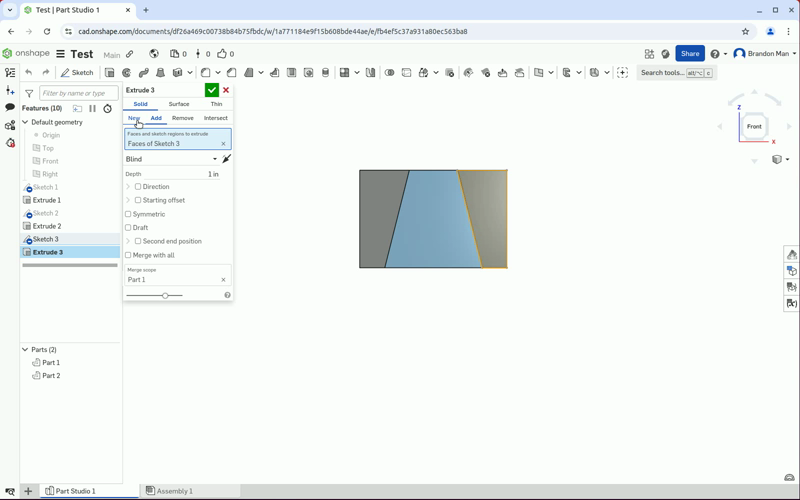
click(137, 120)
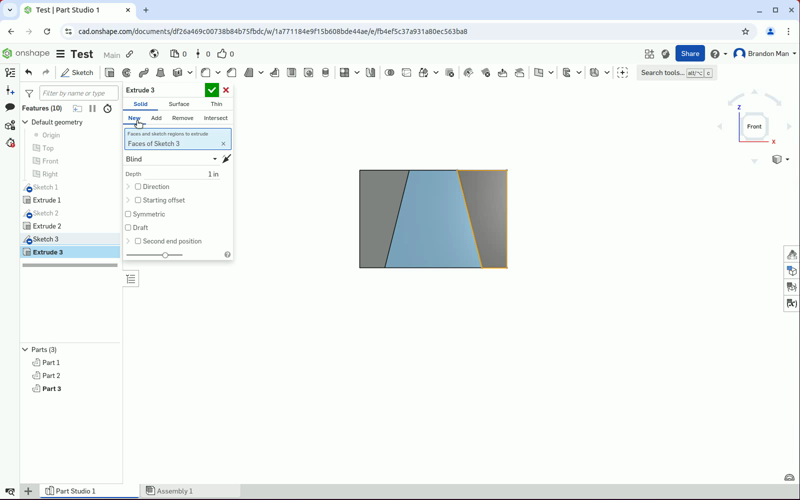
key(tab, 4)
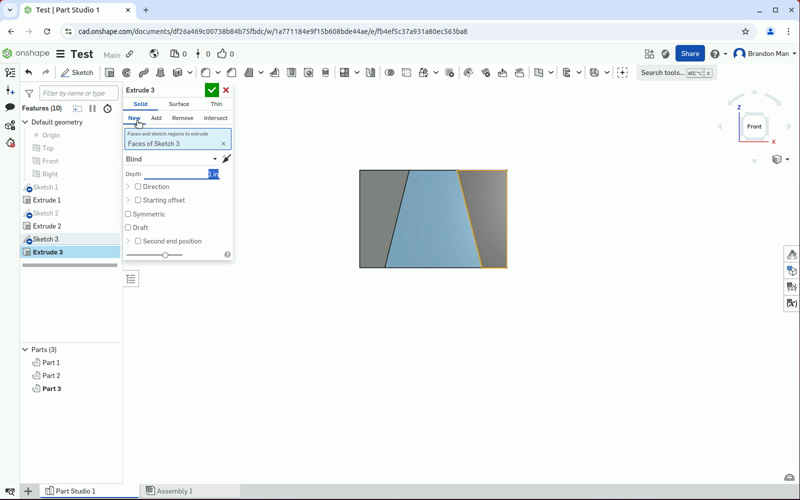
text(19.979)
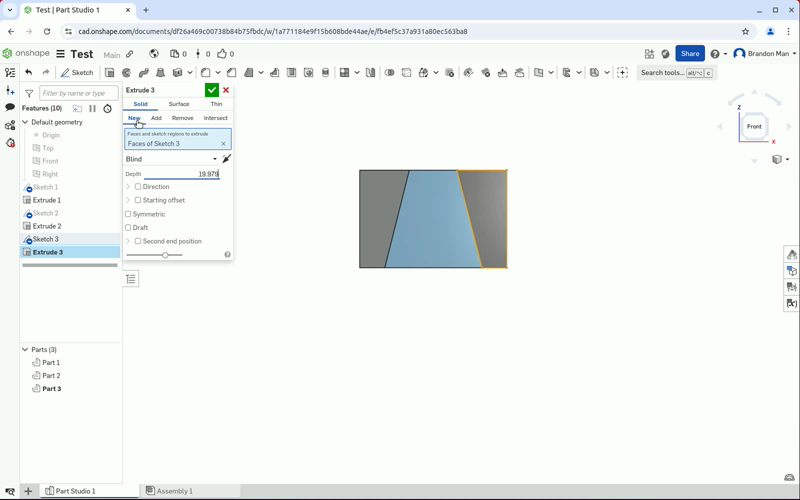
key(enter)
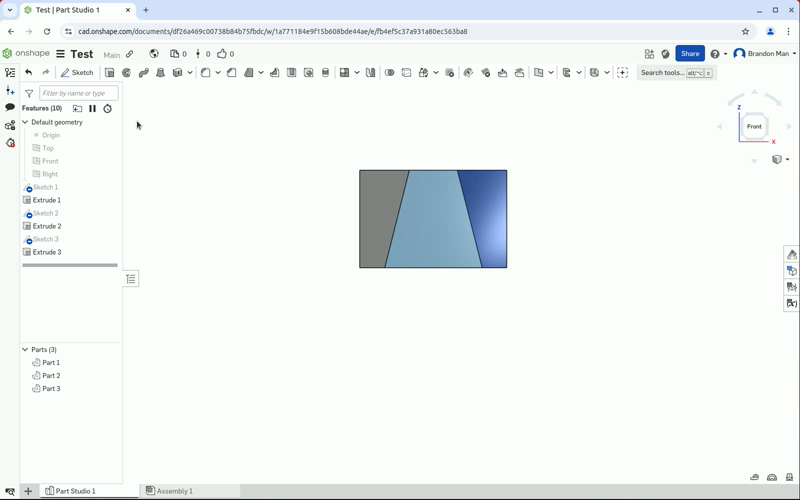
key(shift+h)
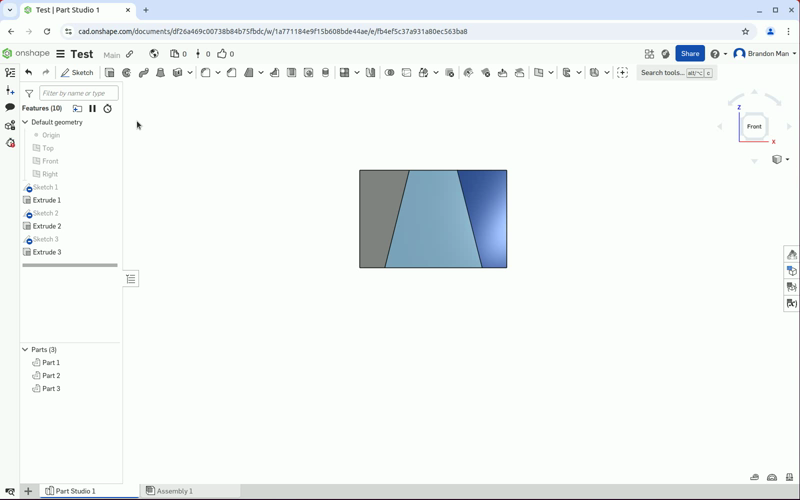
key(shift+h)
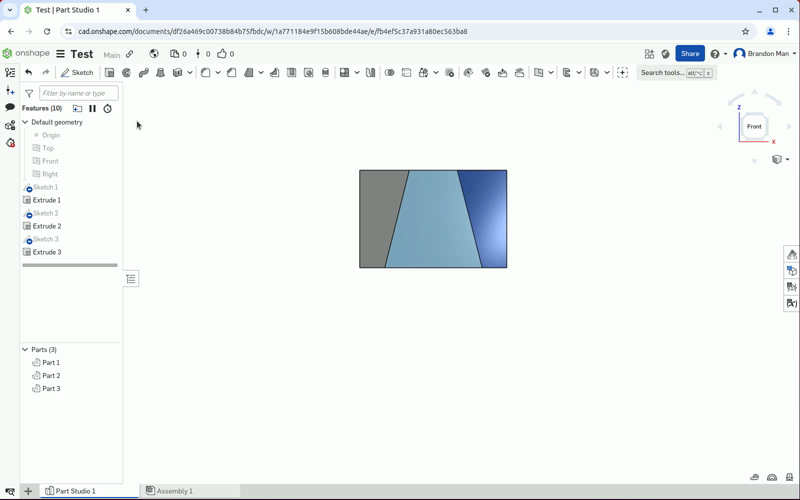
key(shift+7)
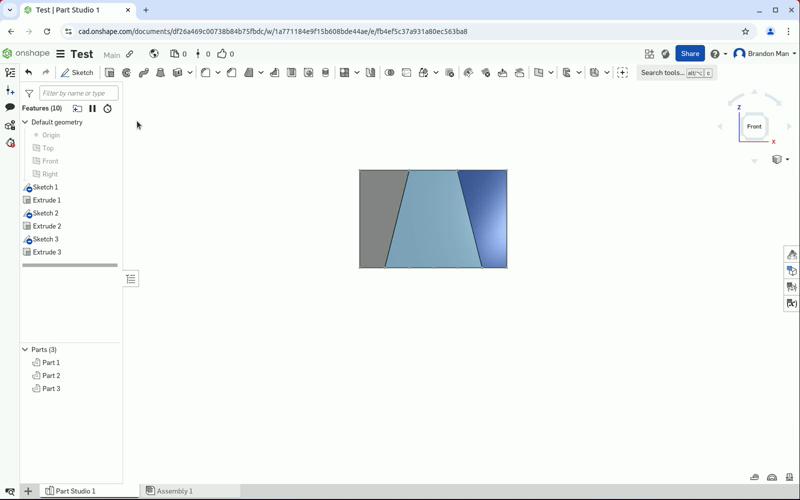
key(left, 2)
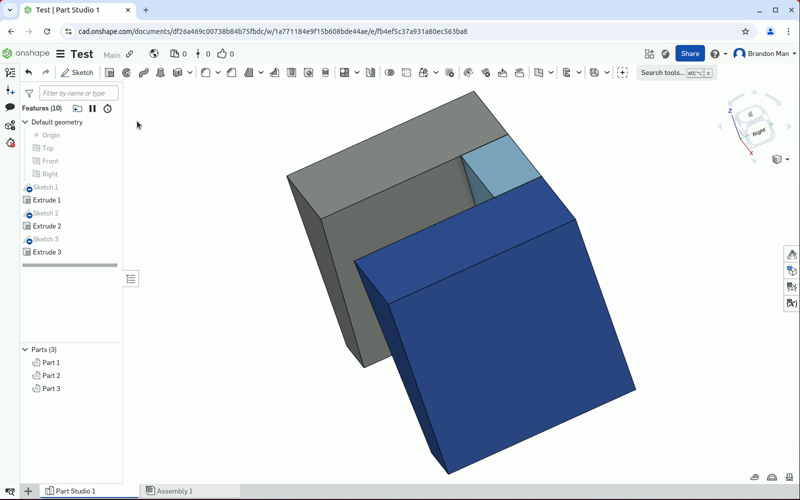
key(down, 2)
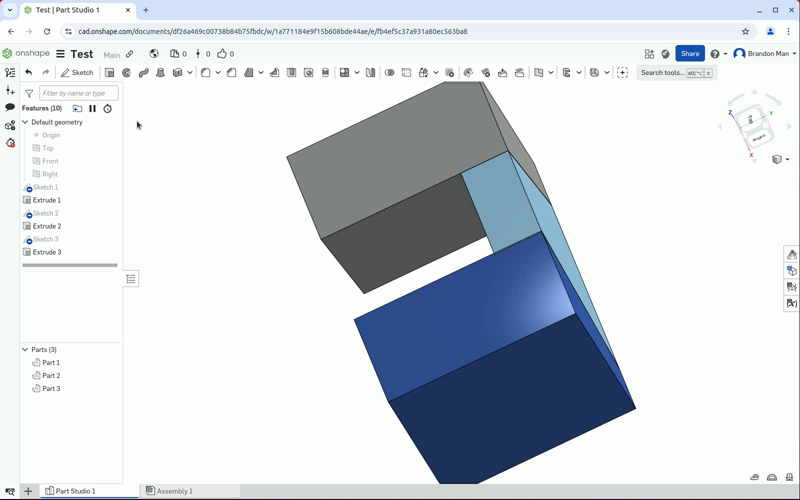
key(up, 2)
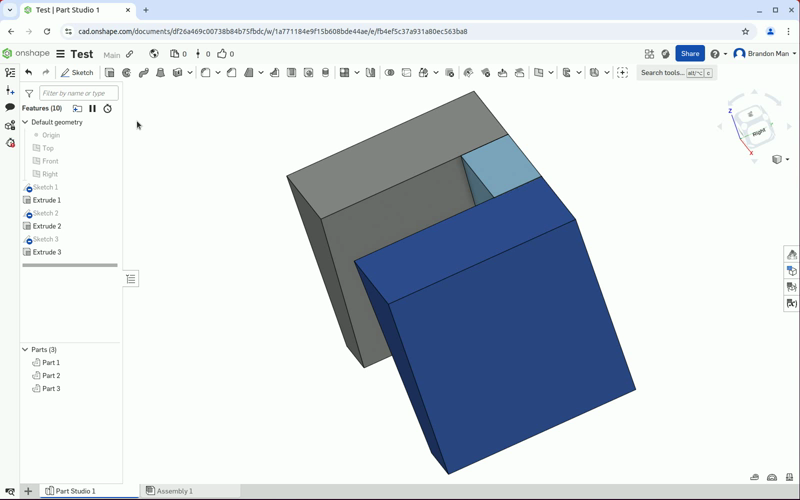
key(right, 2)
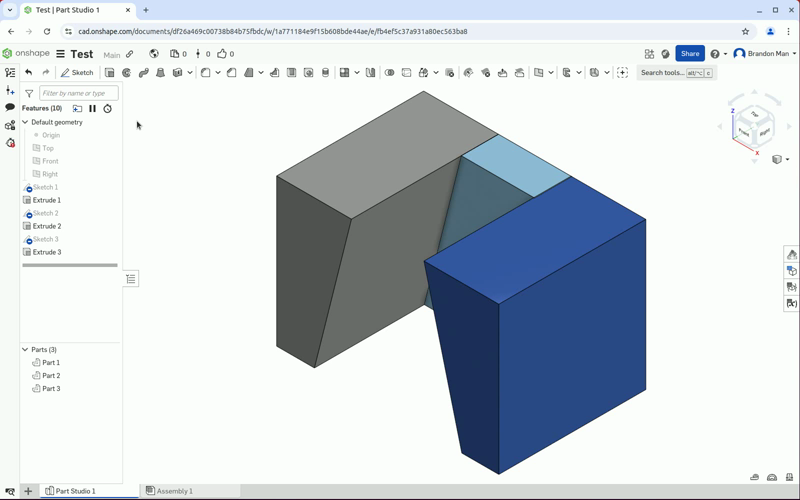
mouse_move(73, 189)
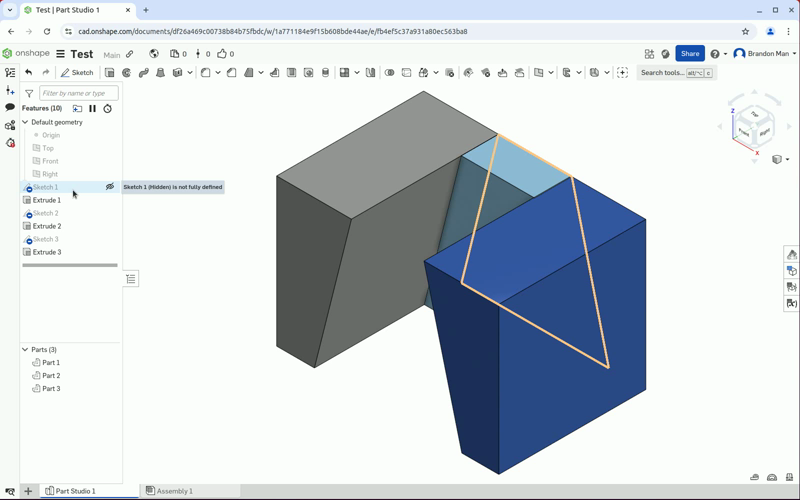
click(73, 189)